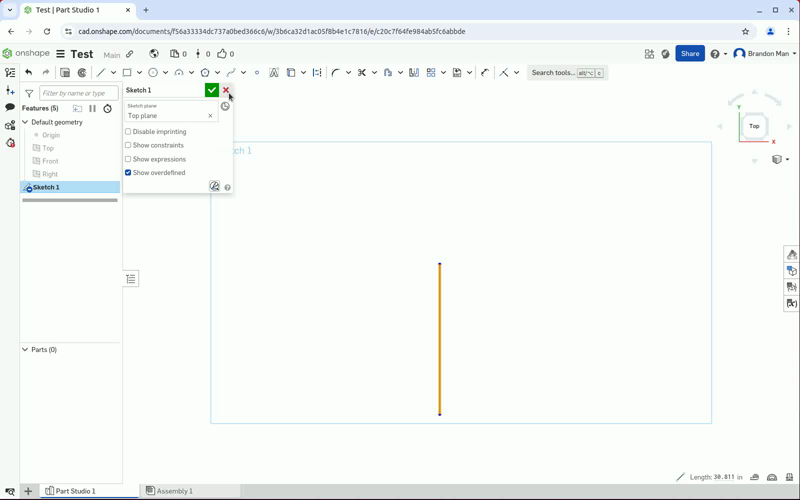
key(shift+h)
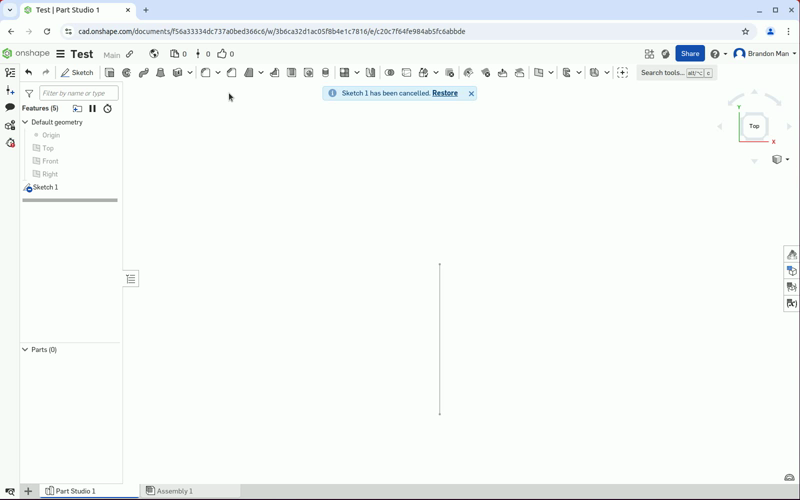
mouse_move(73, 352)
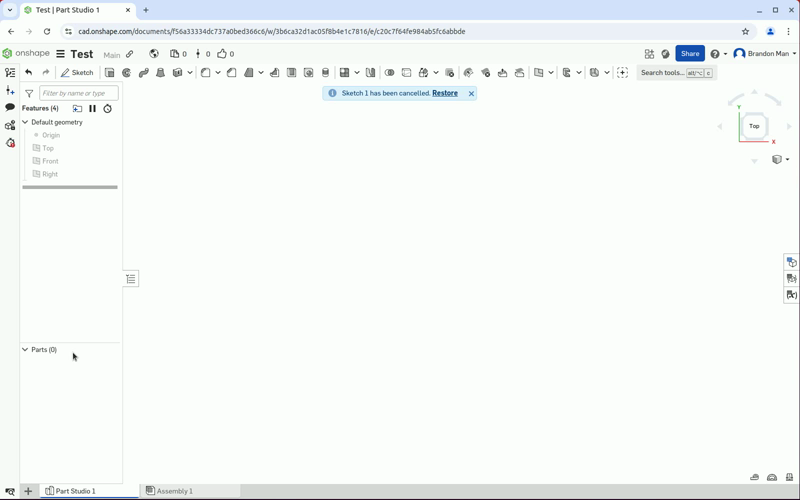
key(y)
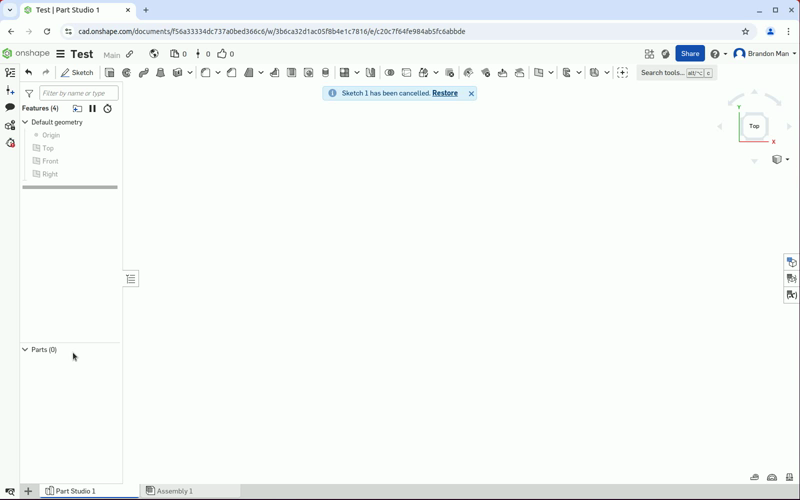
key(shift+p)
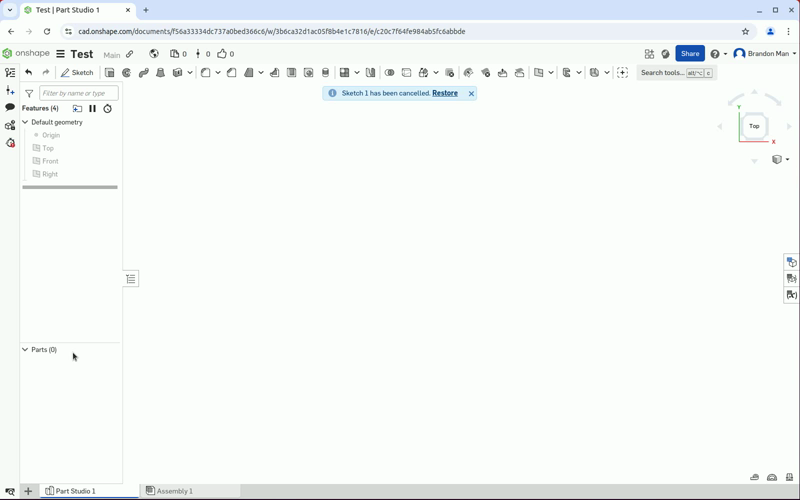
key(space)
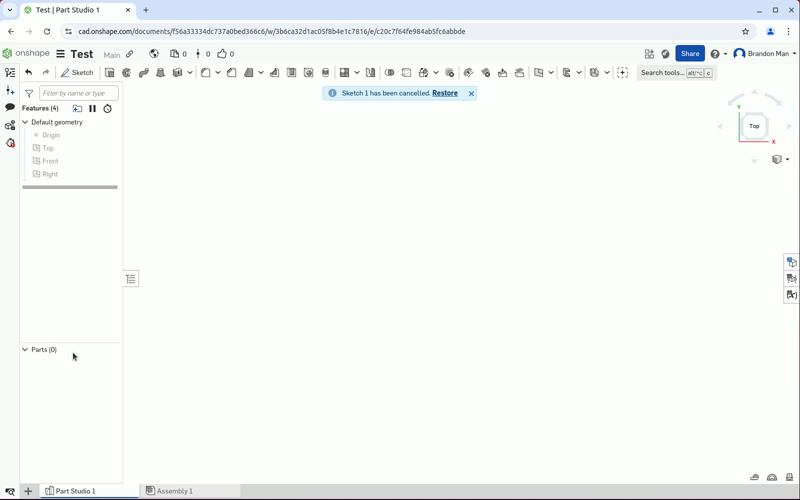
key_down(shift)
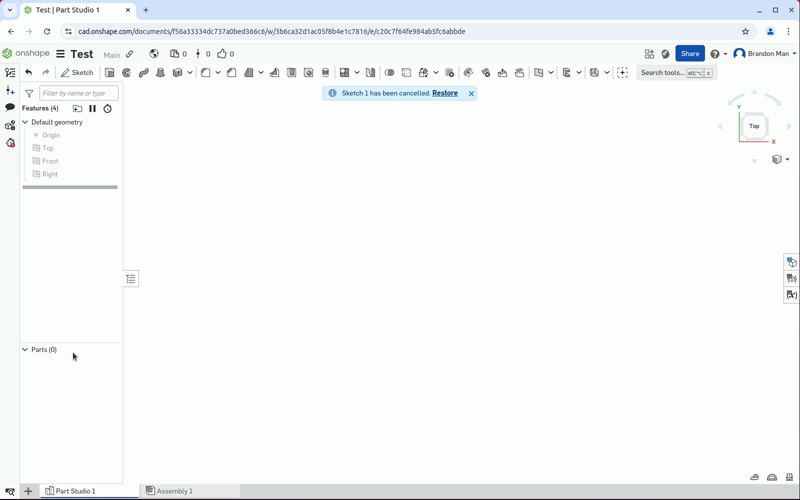
key(up)
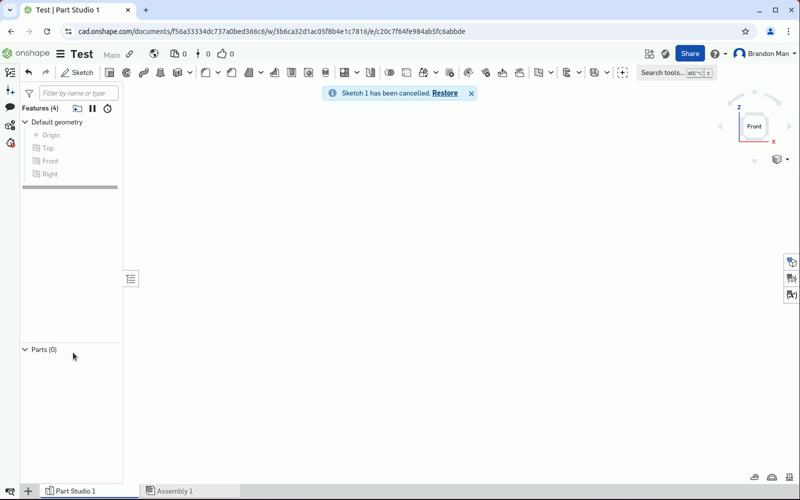
key_up(shift)
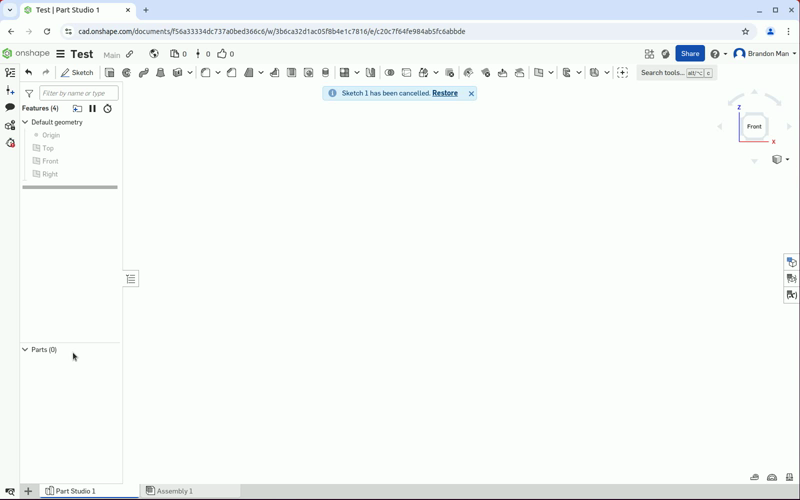
mouse_move(73, 352)
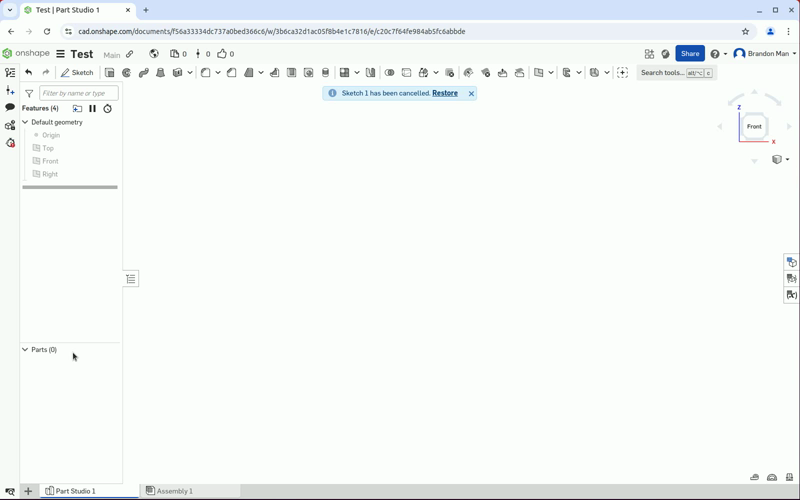
key(shift+y)
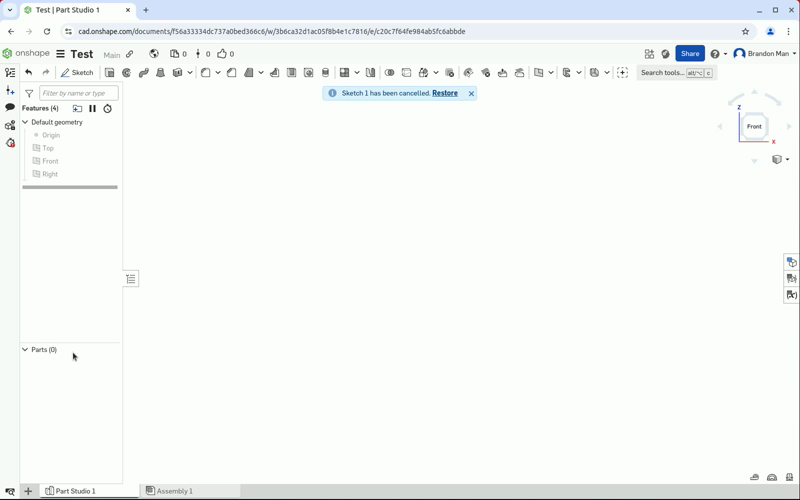
key(shift+s)
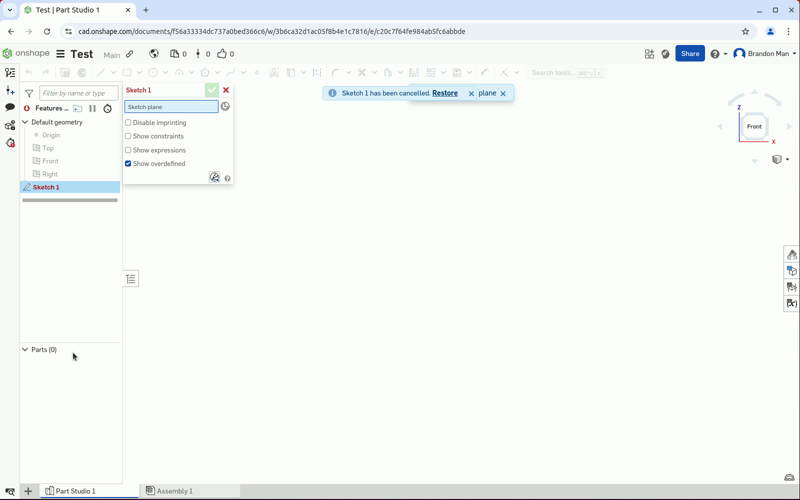
mouse_move(73, 163)
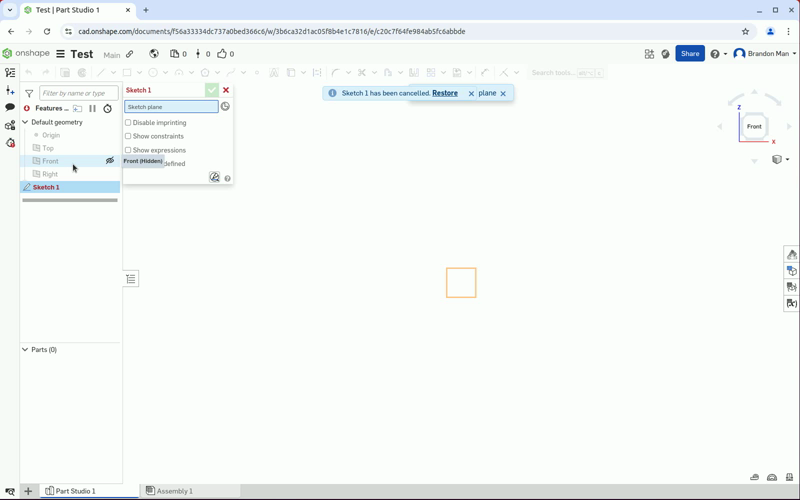
click(73, 163)
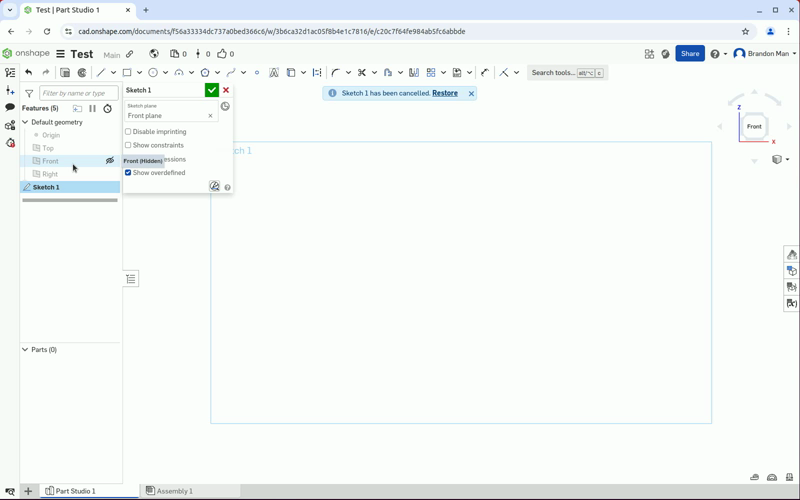
mouse_move(73, 352)
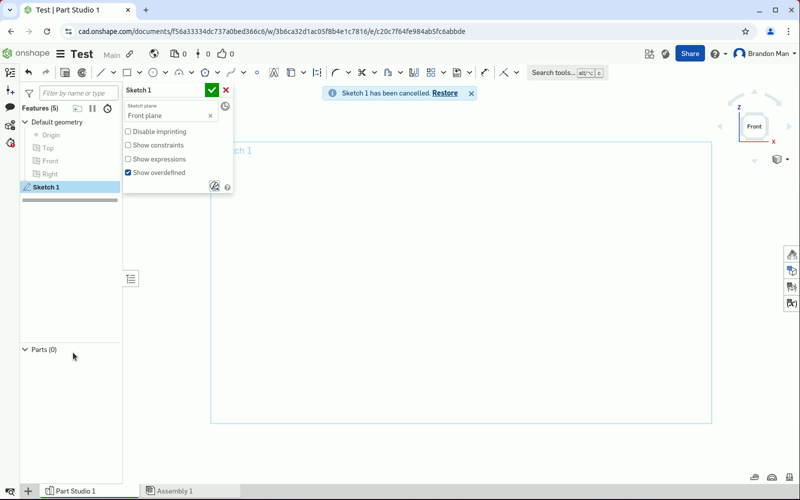
key(y)
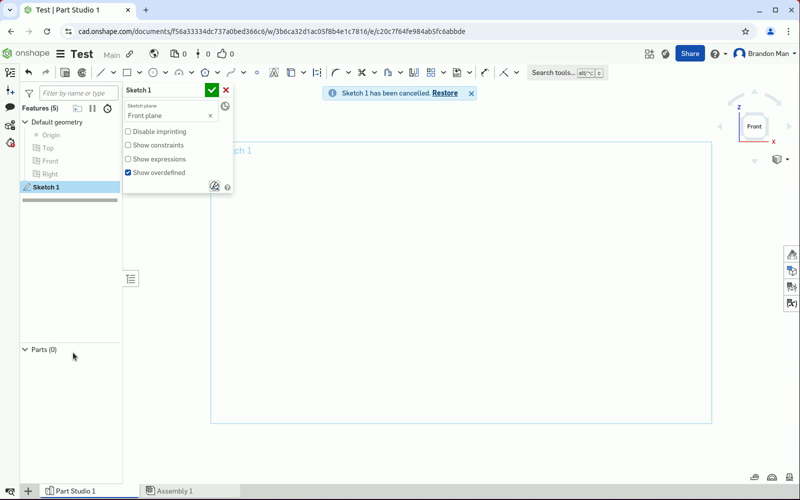
key(c)
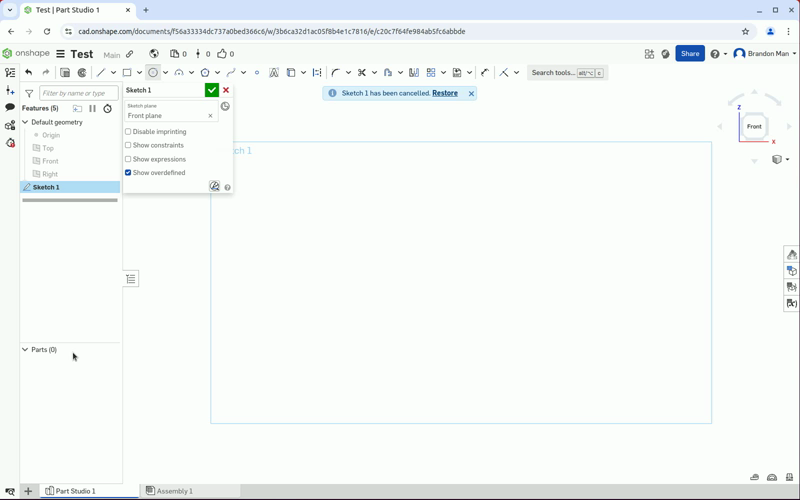
key_down(shift)
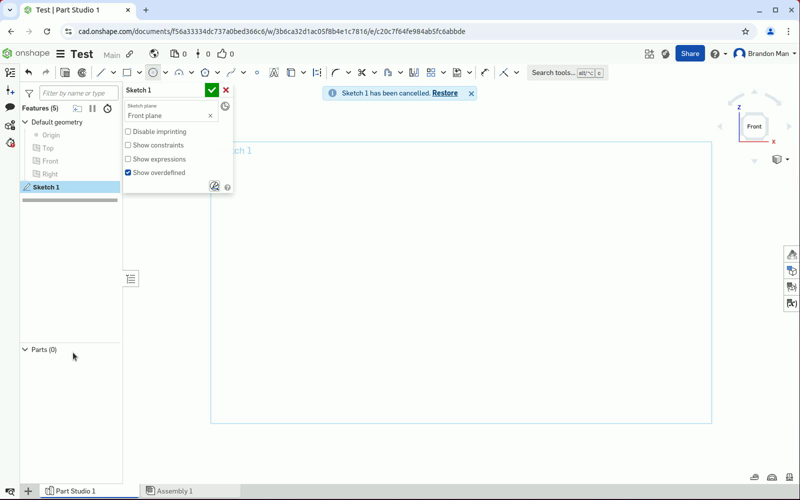
mouse_move(460, 282)
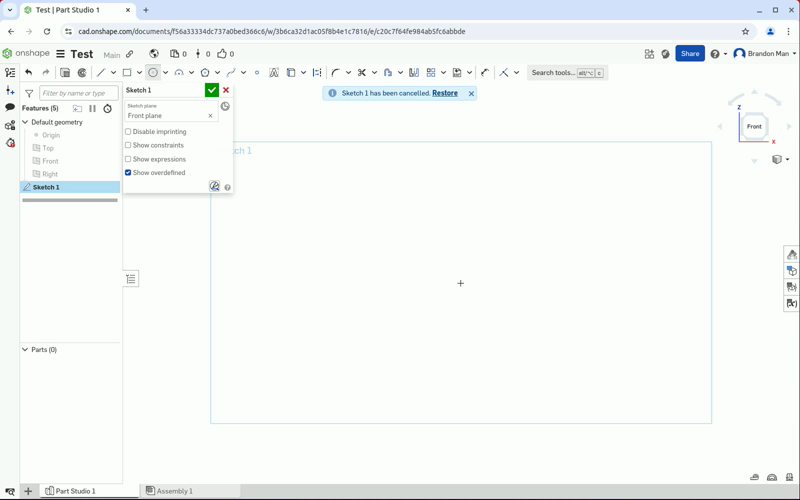
click(460, 282)
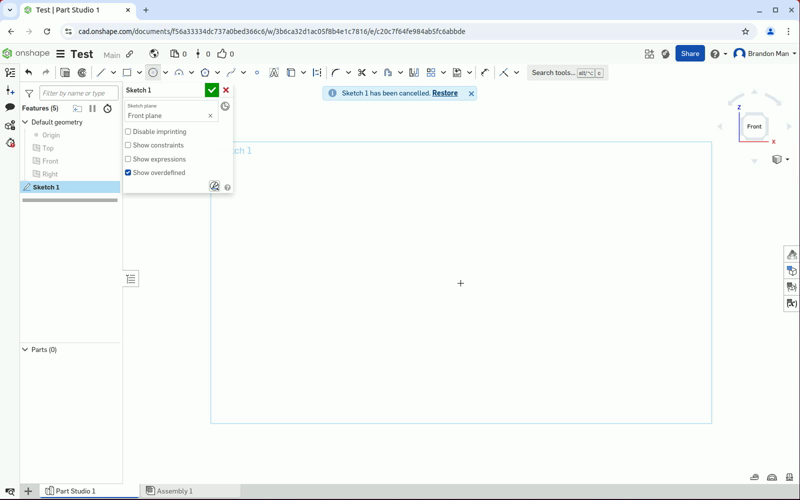
key_up(shift)
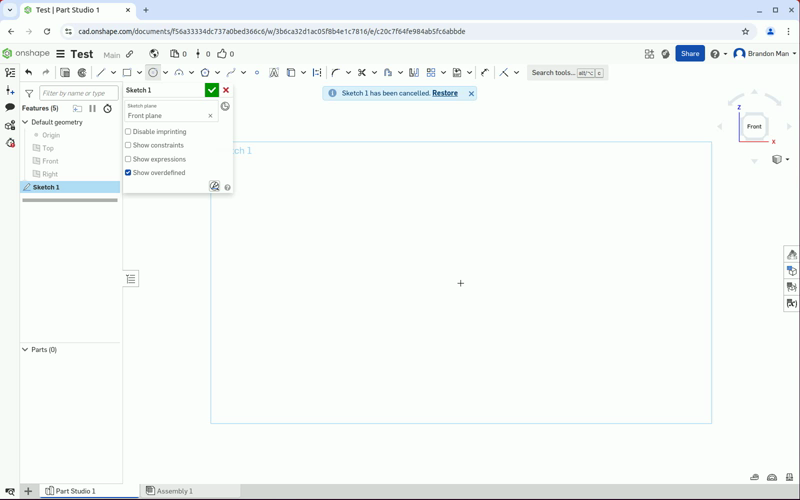
mouse_move(487, 282)
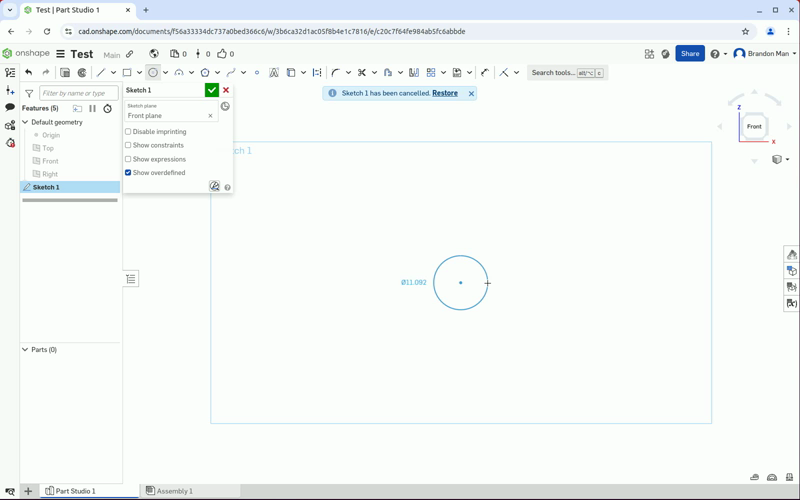
click(487, 282)
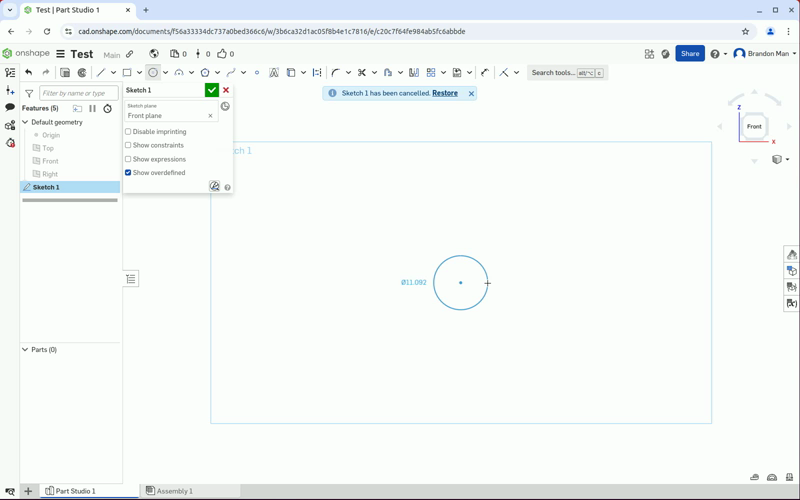
key(esc)
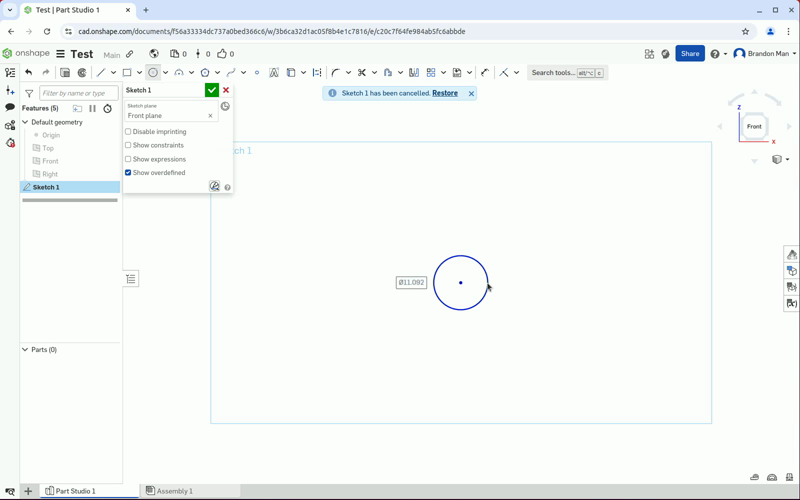
mouse_move(458, 289)
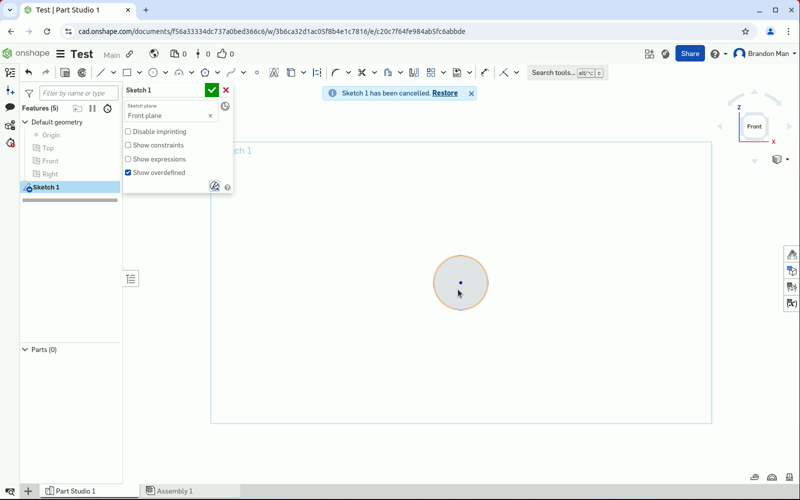
click(458, 289)
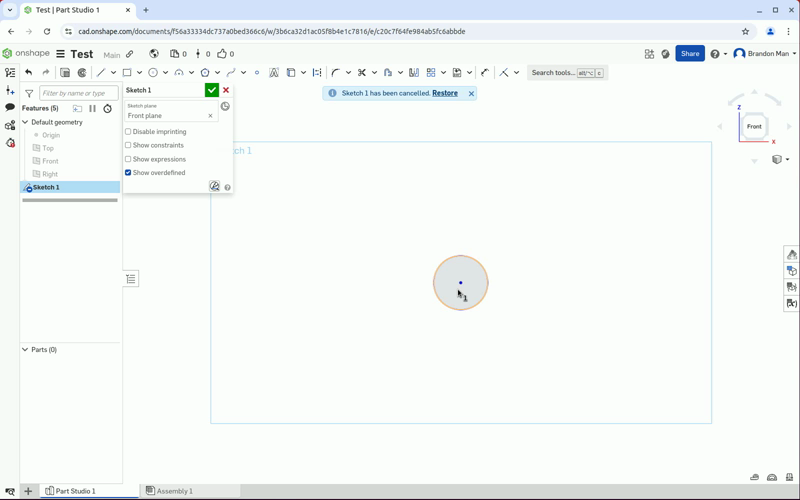
mouse_move(73, 352)
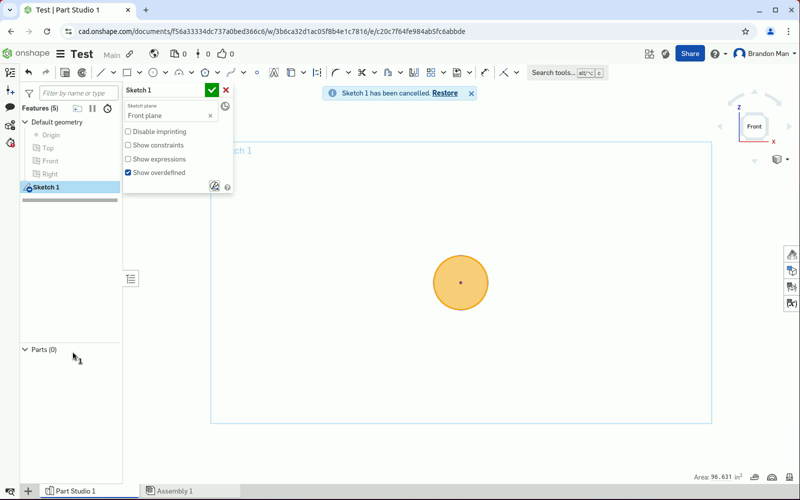
key(shift+y)
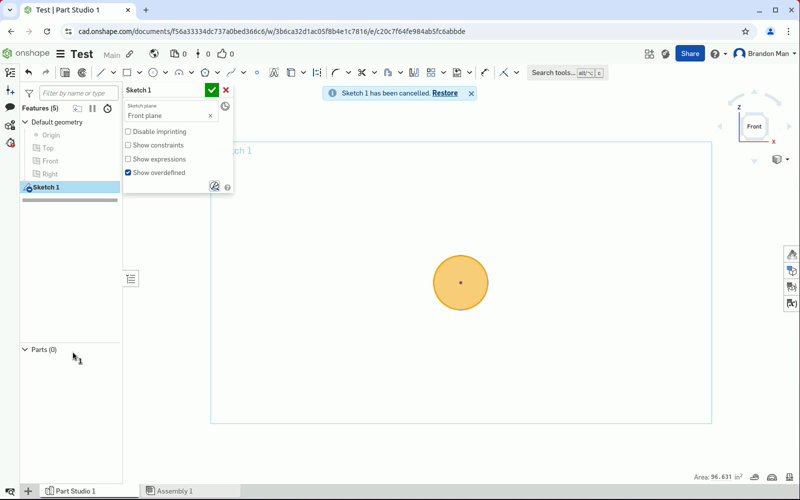
key(shift+e)
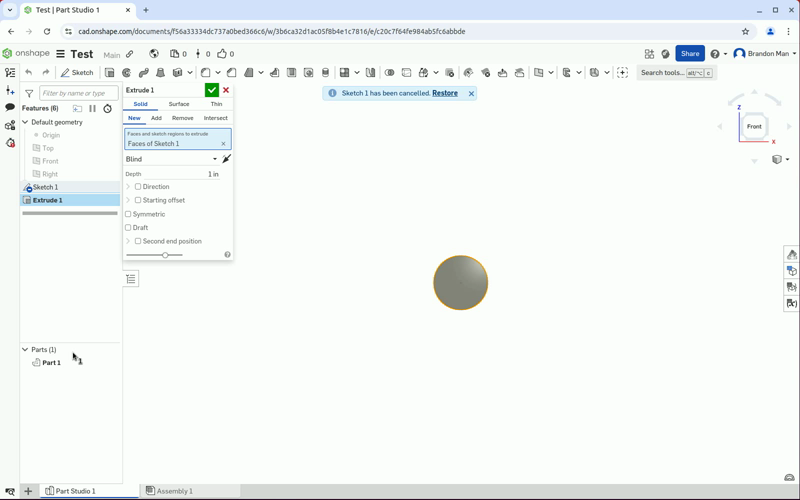
mouse_move(143, 106)
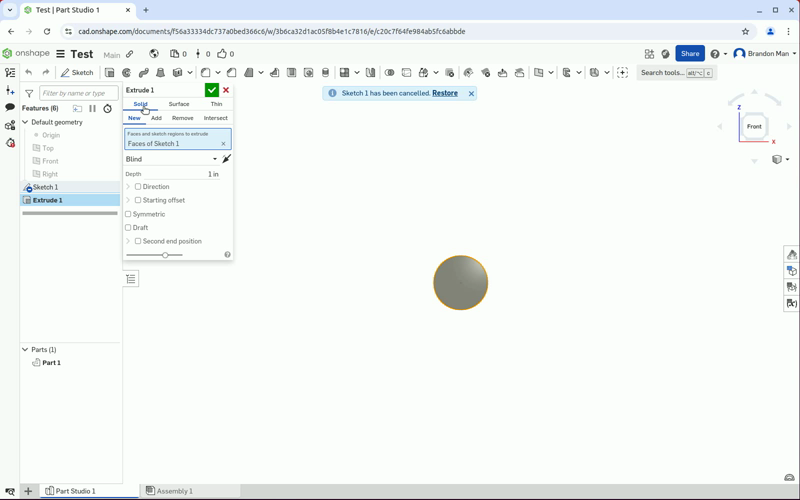
click(143, 106)
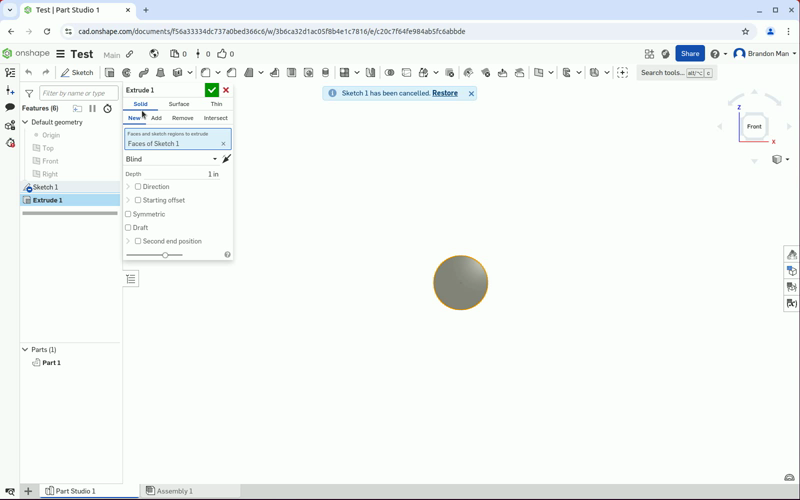
mouse_move(137, 120)
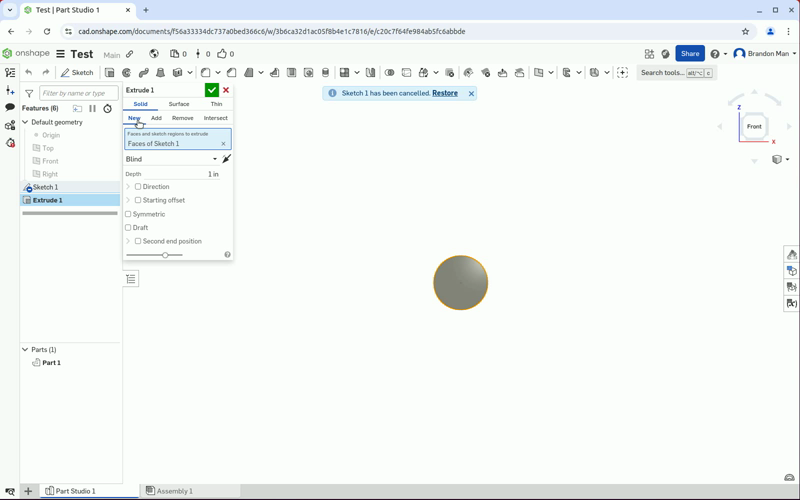
click(137, 120)
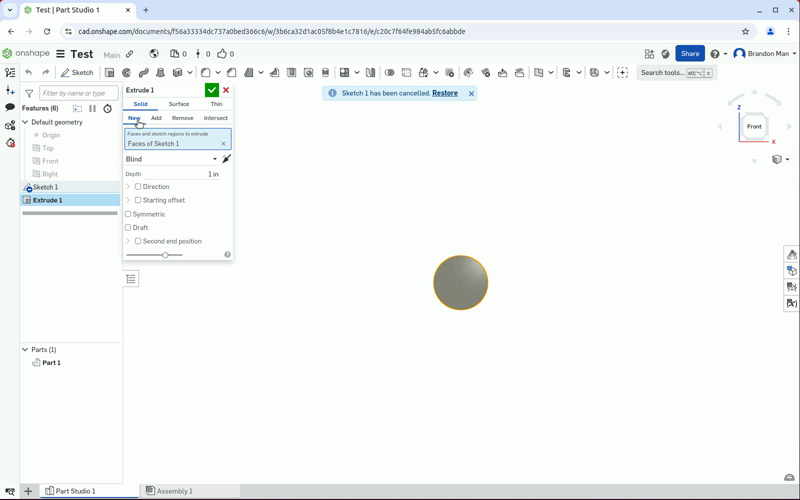
key(tab, 4)
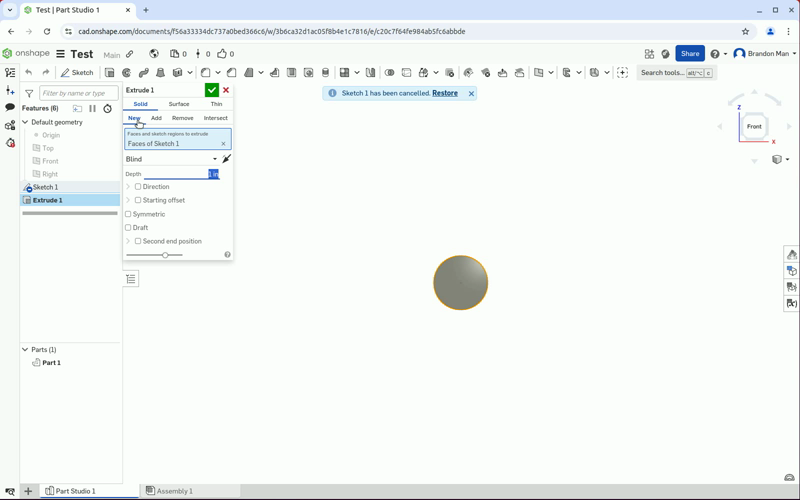
text(21.664)
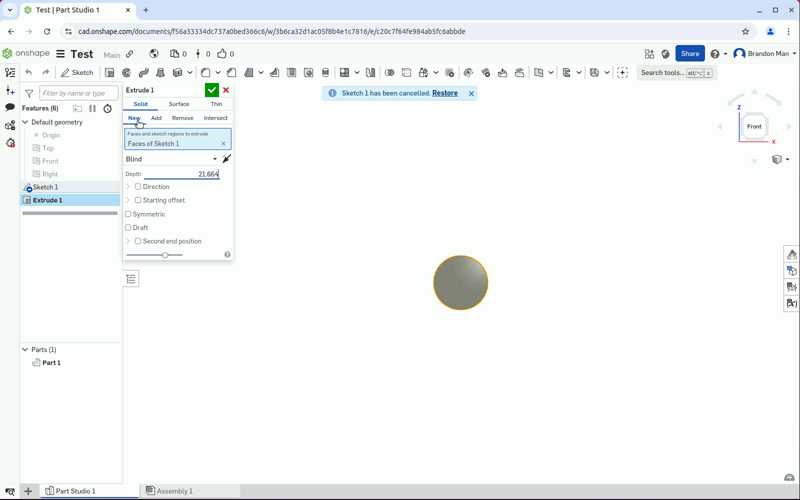
key(enter)
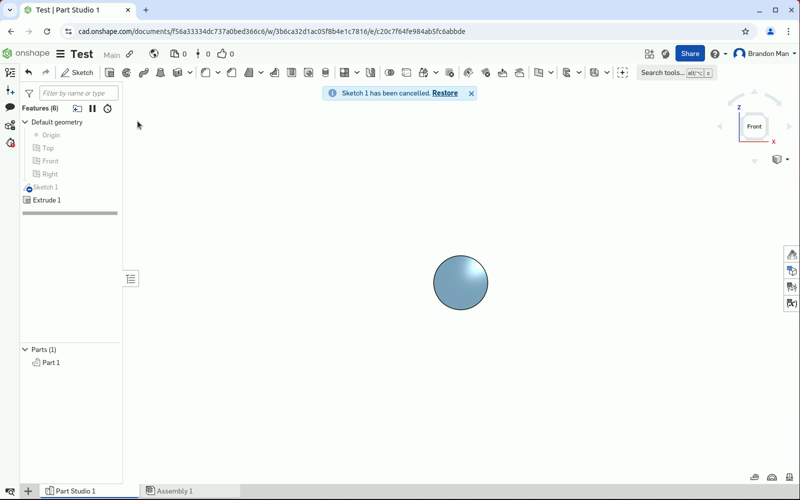
key(shift+h)
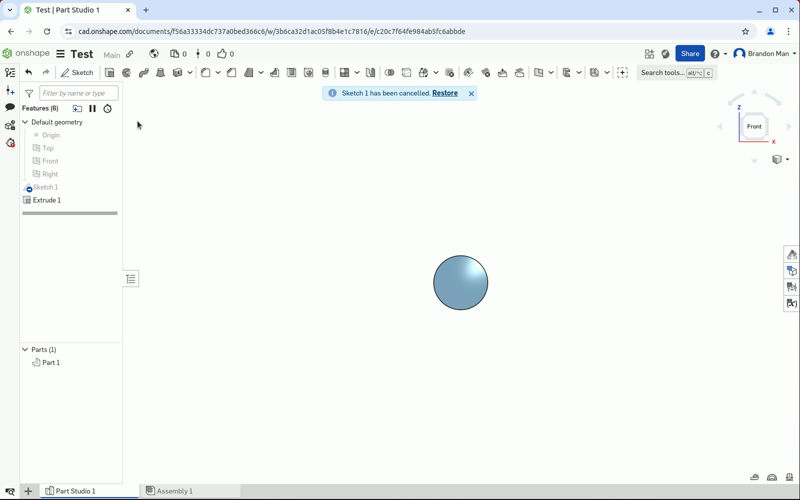
key(shift+h)
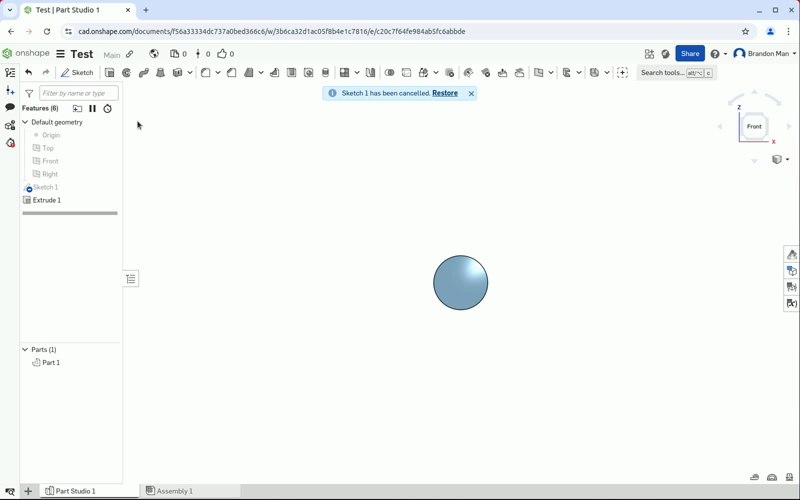
mouse_move(73, 189)
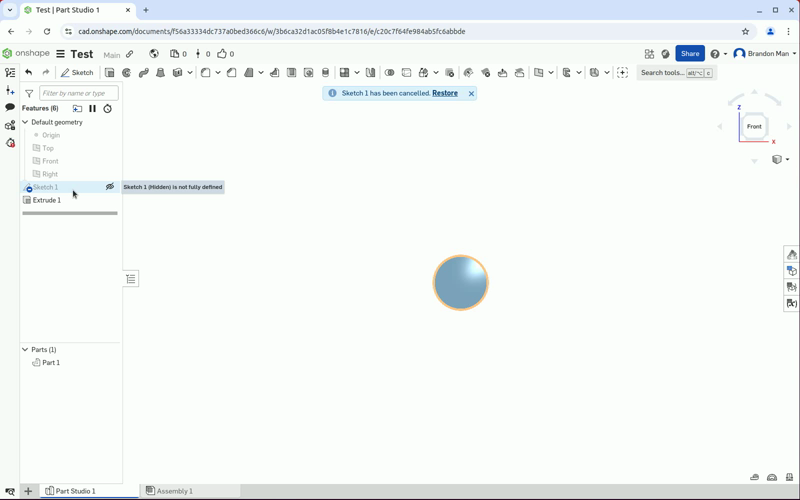
click(73, 189)
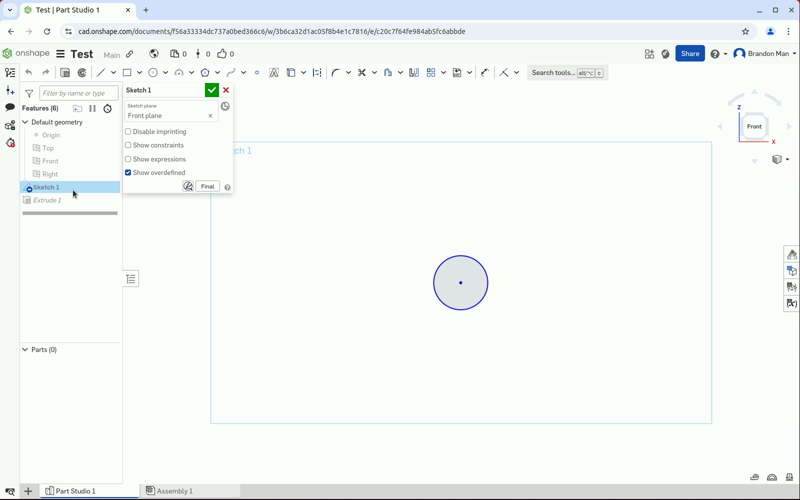
mouse_move(229, 92)
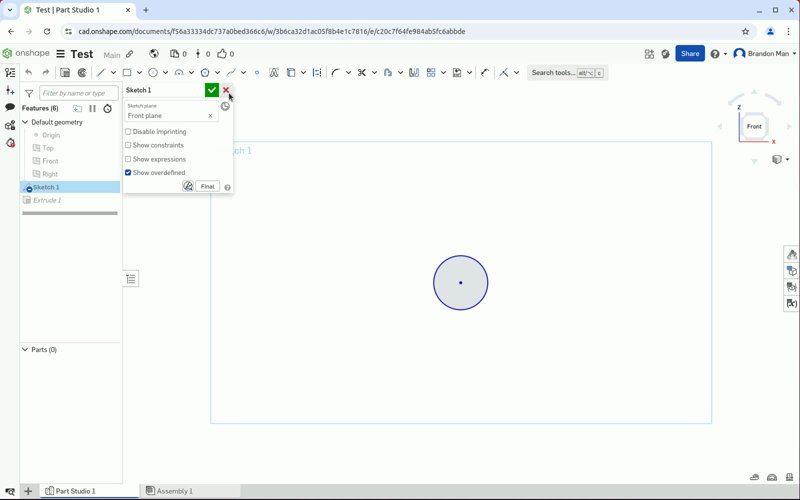
click(229, 92)
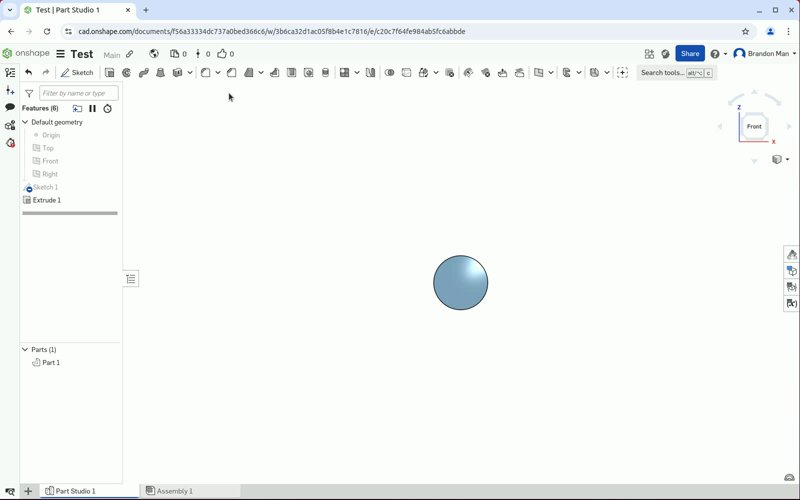
mouse_move(73, 352)
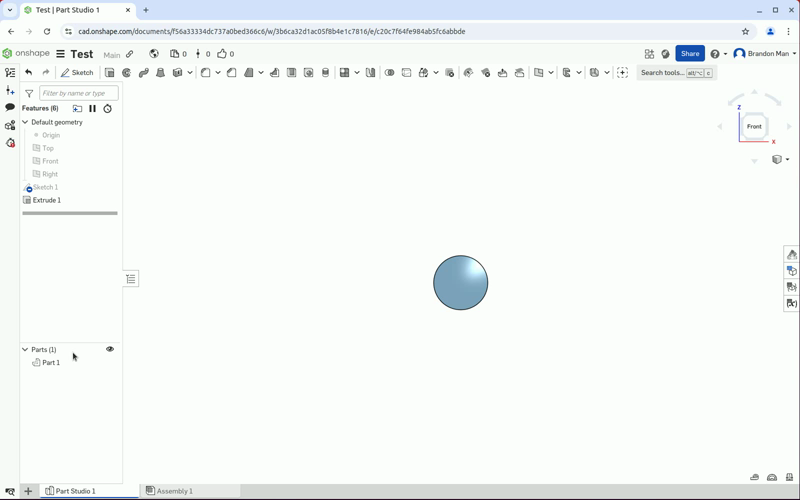
key(y)
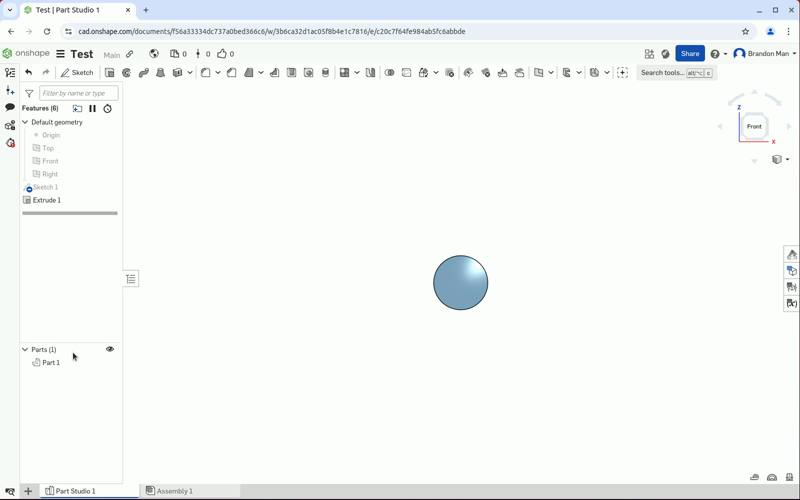
key(shift+p)
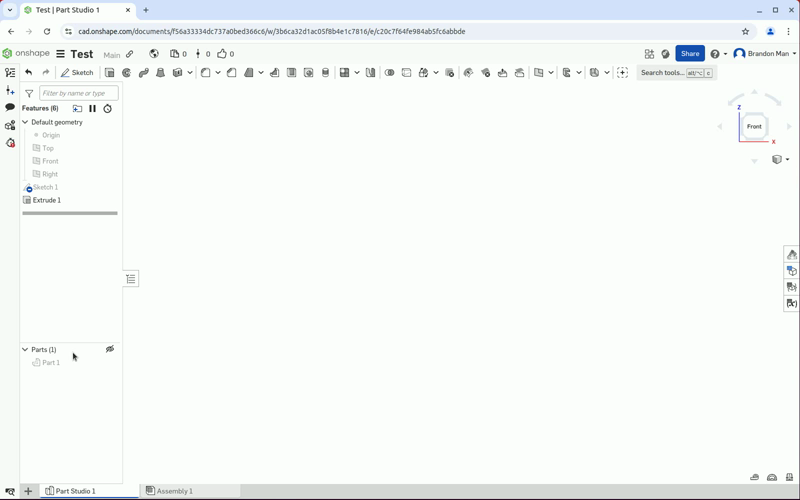
key(space)
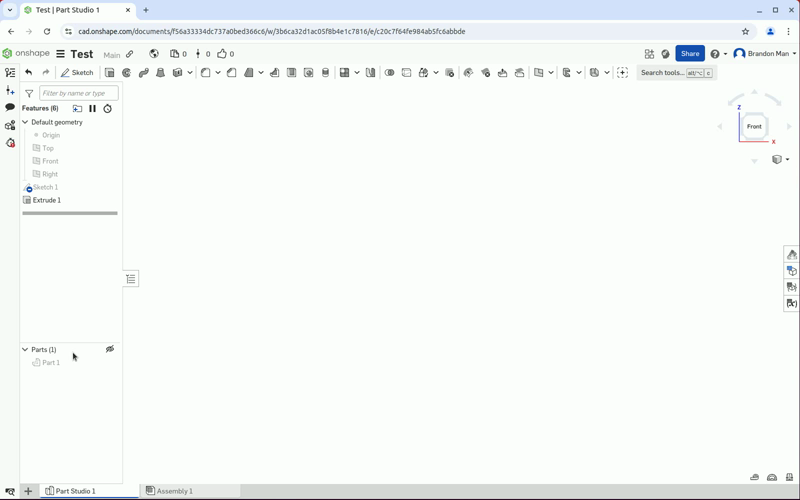
key_down(shift)
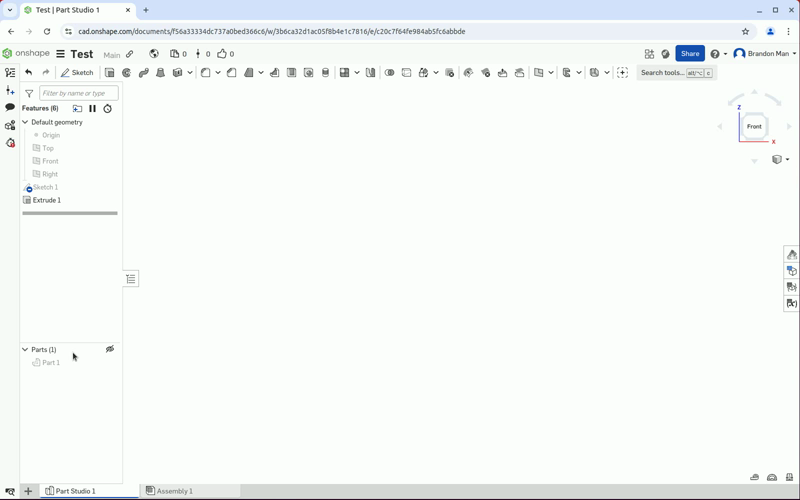
key(down)
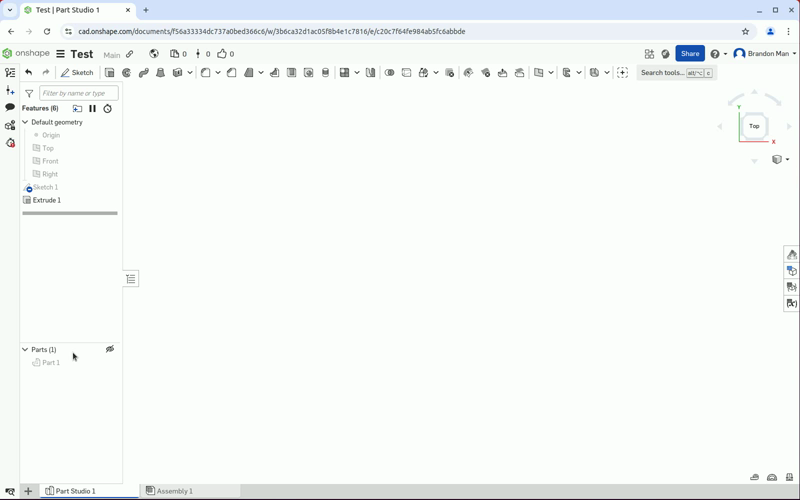
key_up(shift)
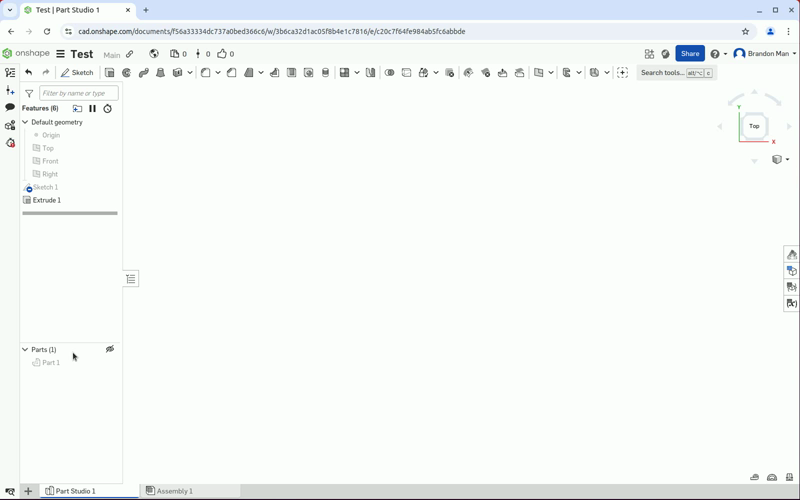
mouse_move(73, 352)
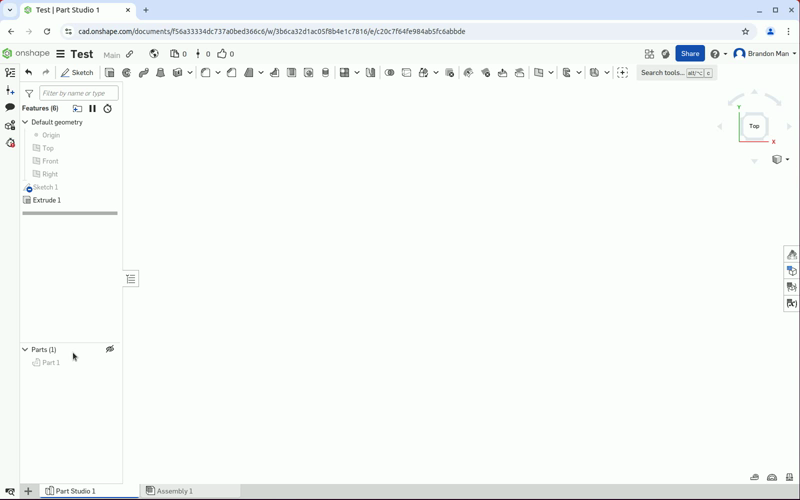
key(shift+y)
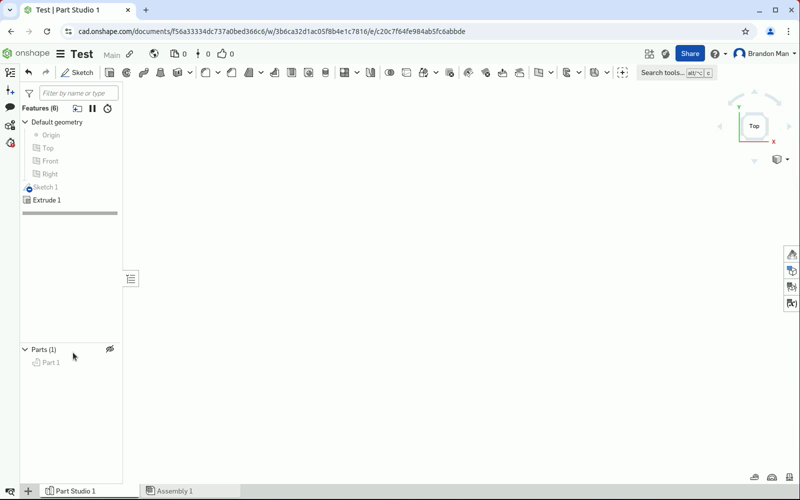
key(shift+s)
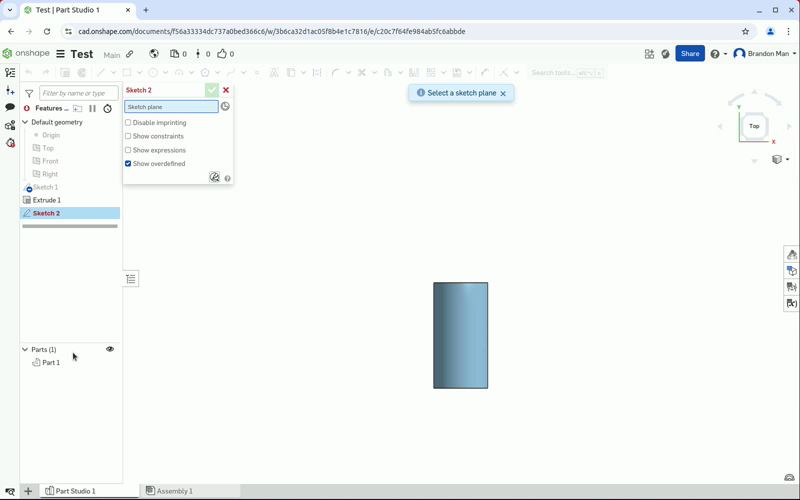
mouse_move(73, 150)
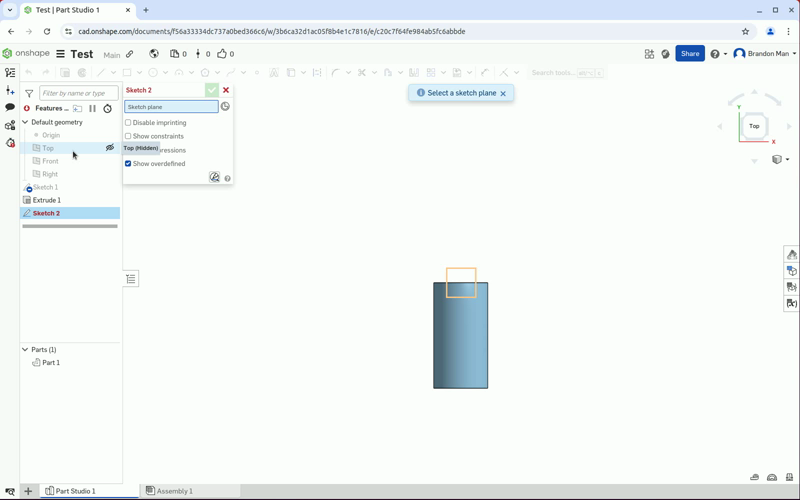
click(73, 150)
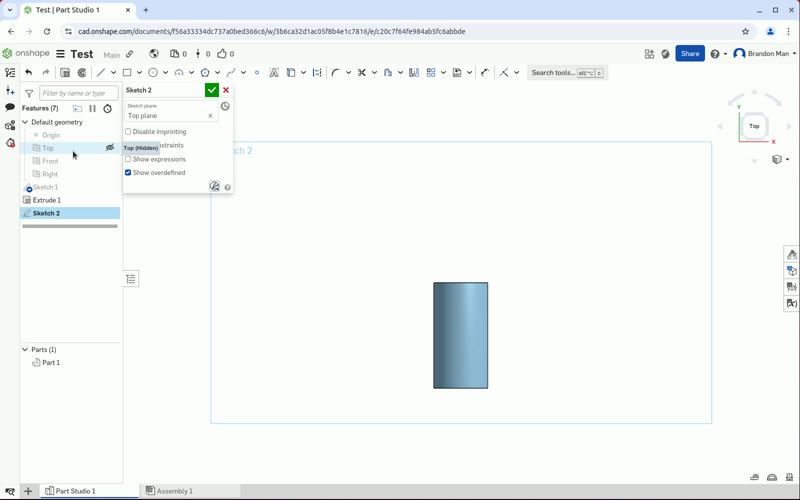
mouse_move(73, 352)
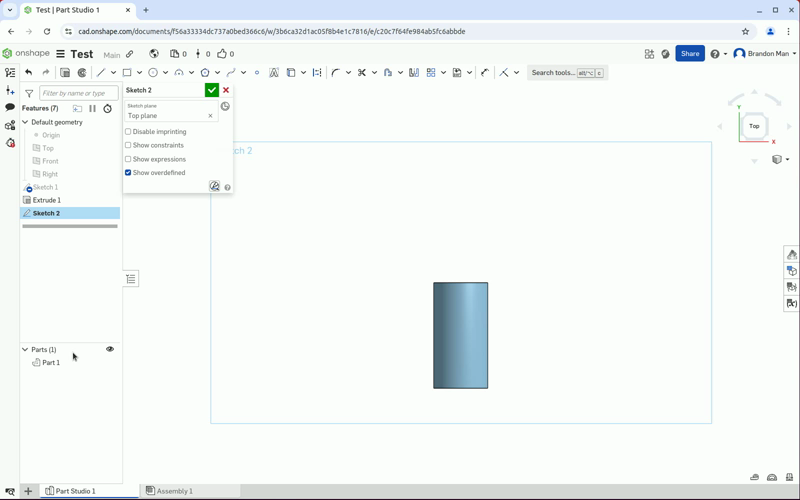
key(y)
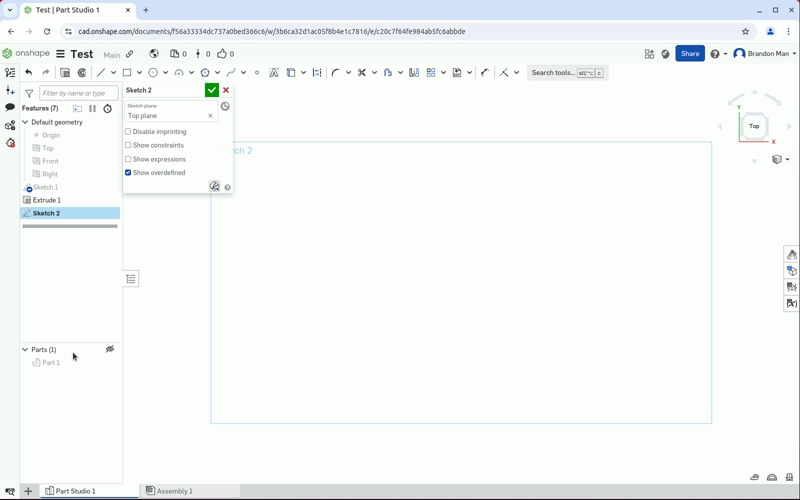
key(c)
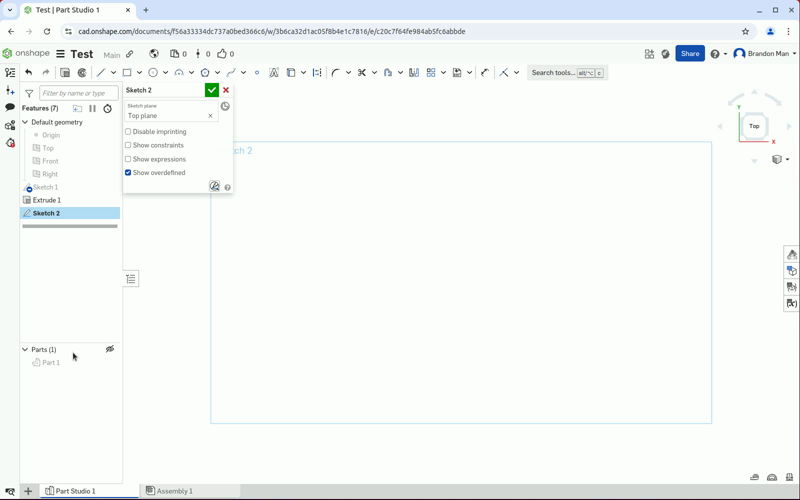
key_down(shift)
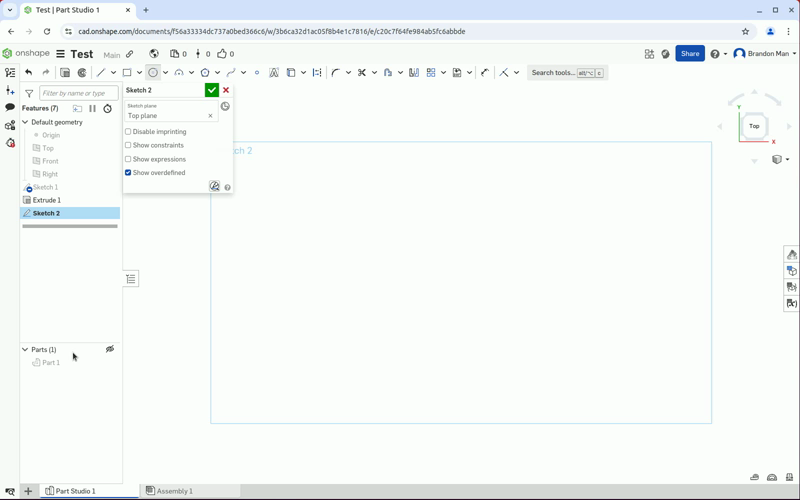
mouse_move(461, 230)
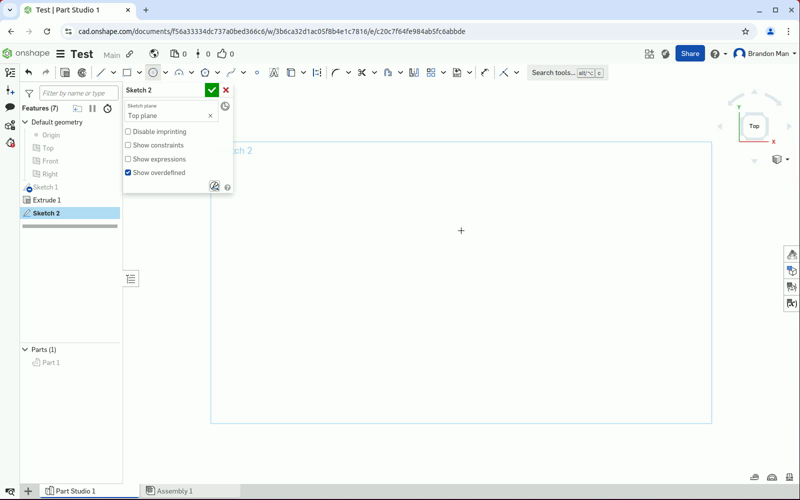
click(461, 230)
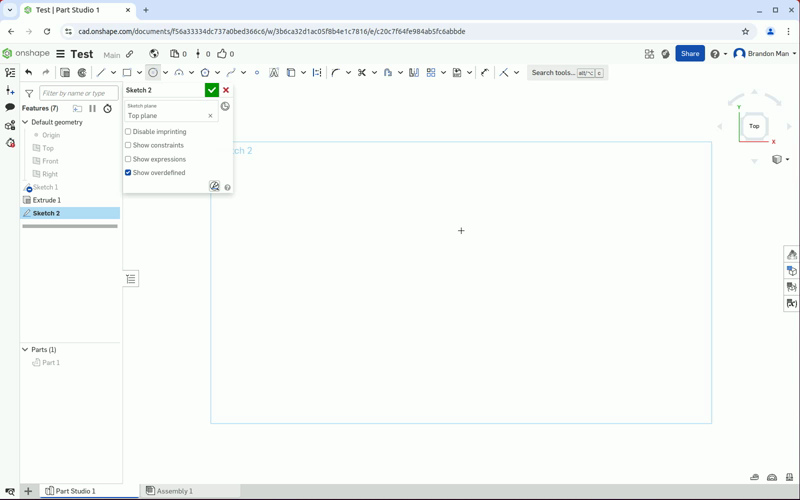
key_up(shift)
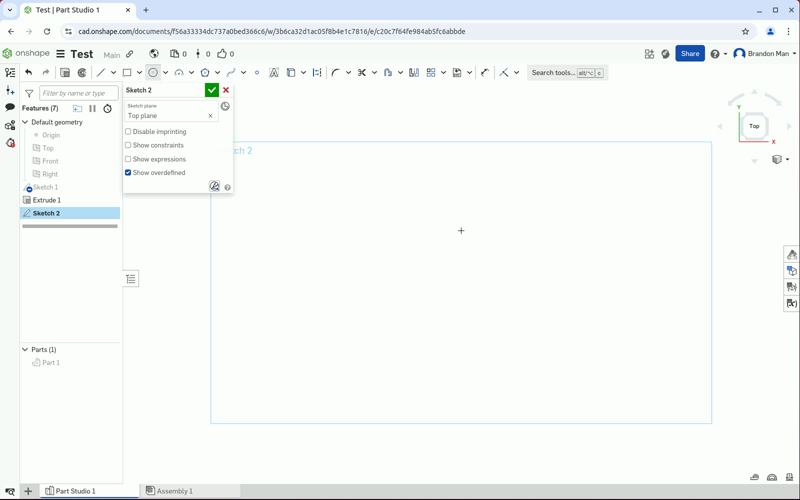
mouse_move(521, 230)
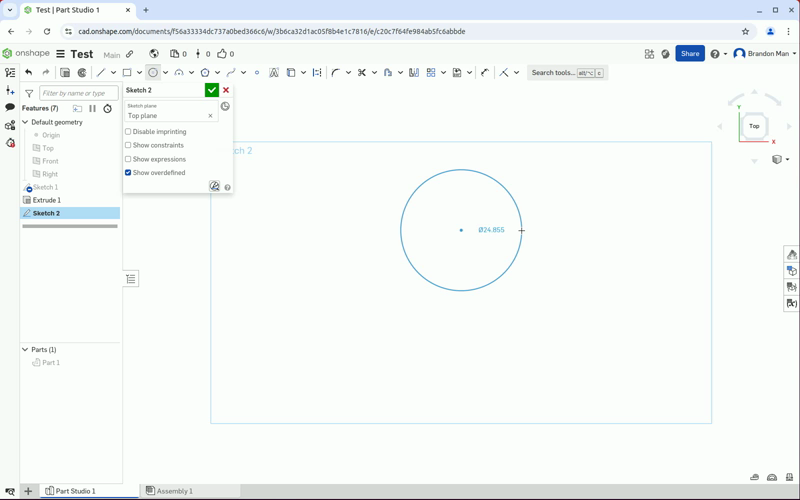
click(521, 230)
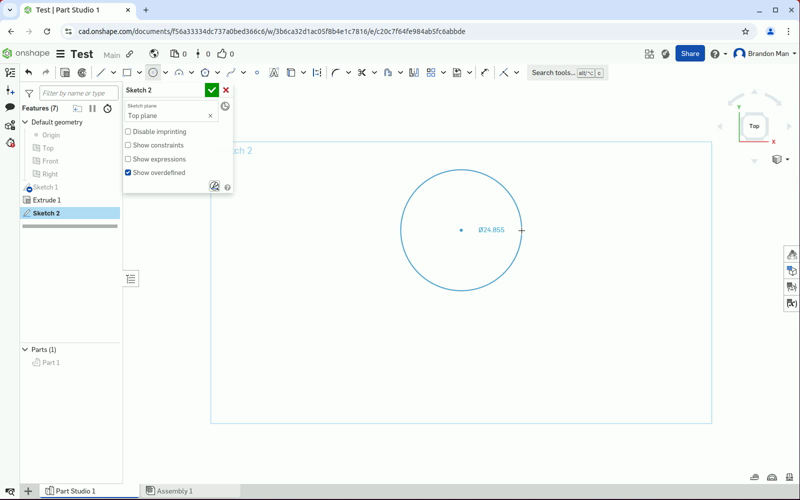
key(esc)
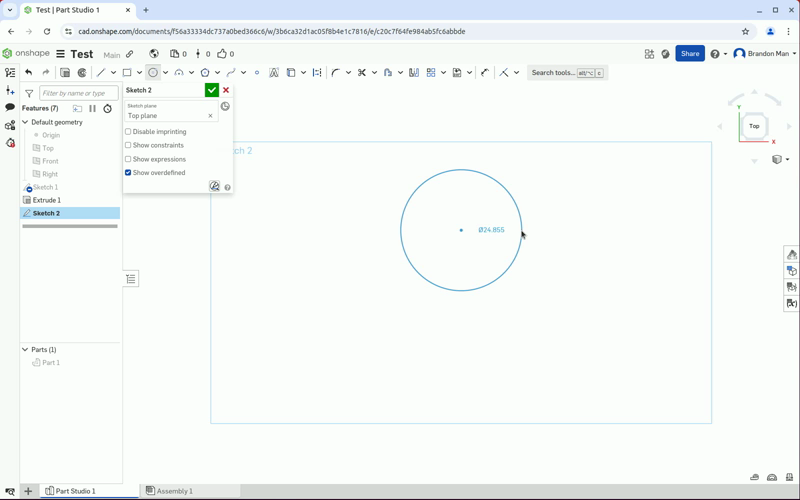
key(c)
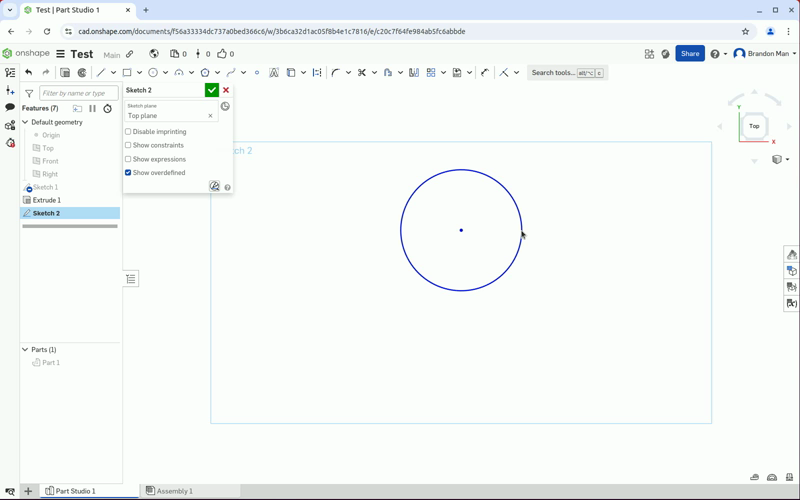
key_down(shift)
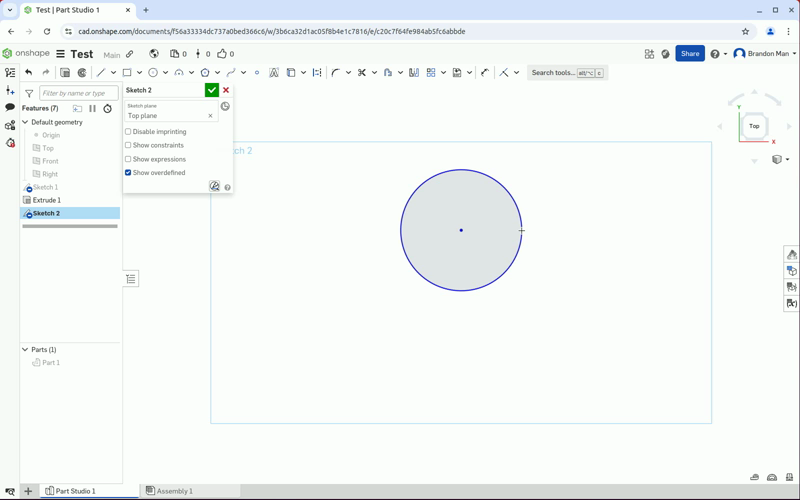
mouse_move(461, 230)
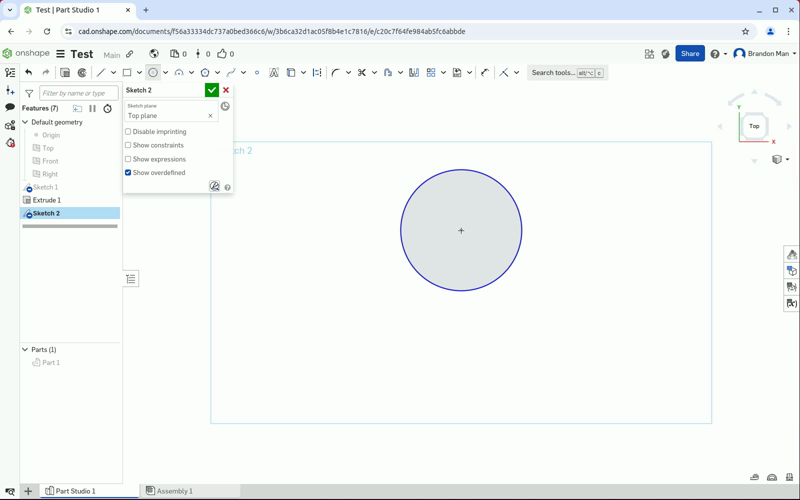
click(461, 230)
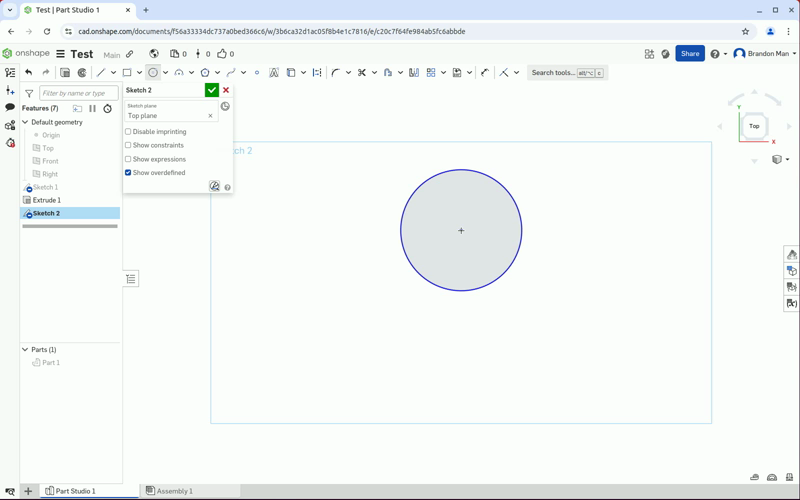
key_up(shift)
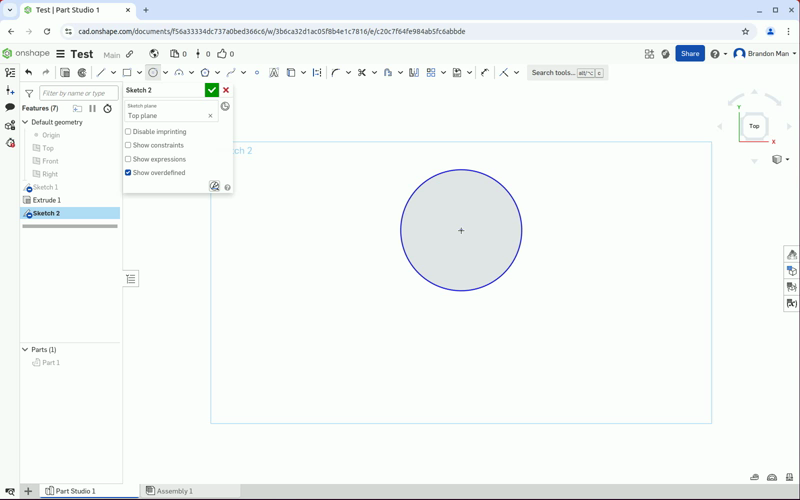
mouse_move(514, 230)
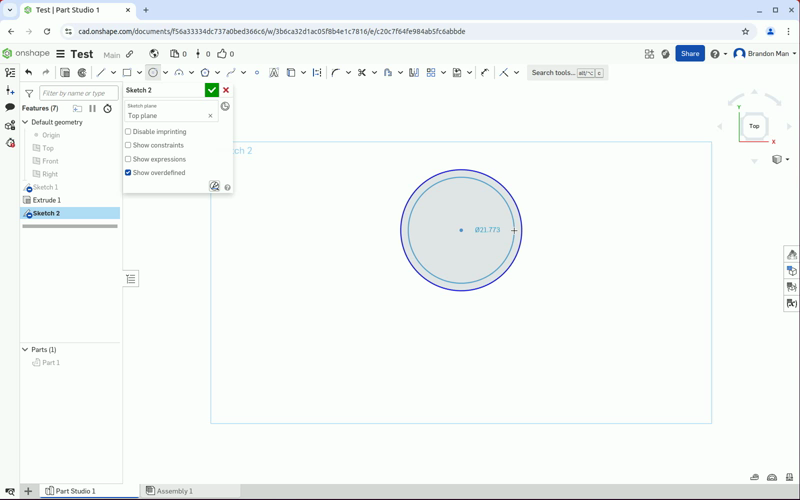
click(514, 230)
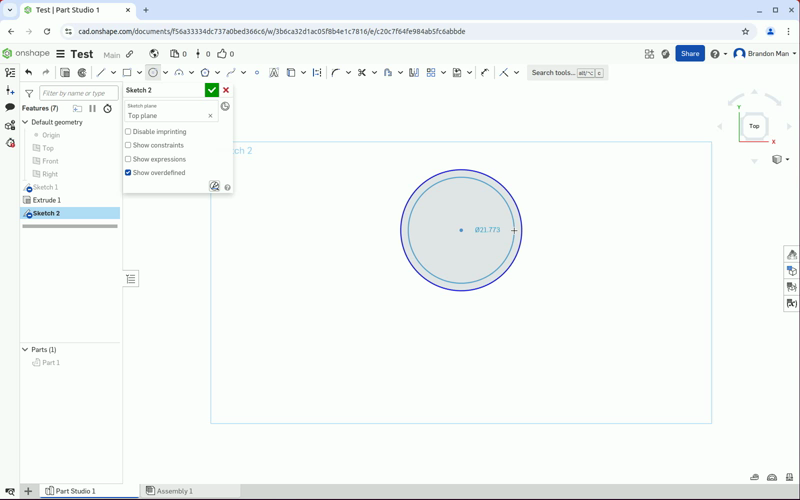
key(esc)
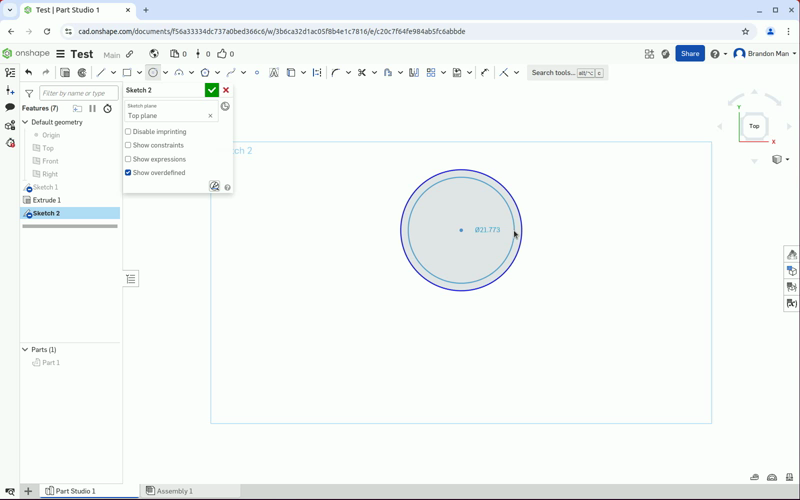
mouse_move(479, 282)
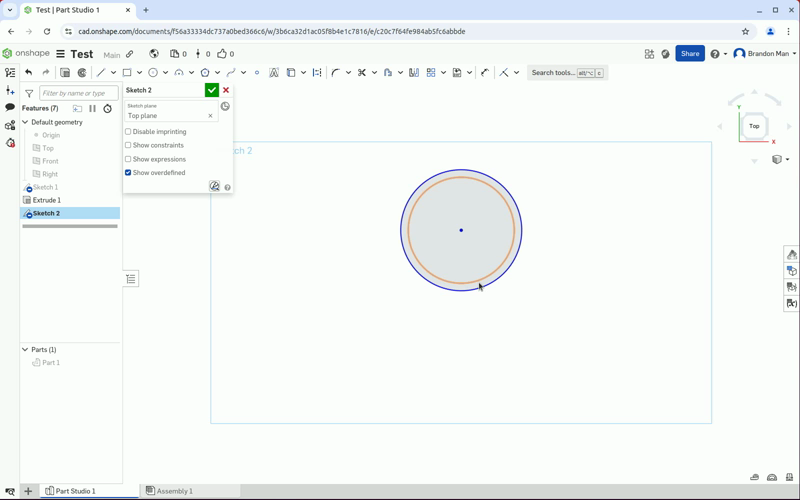
click(479, 282)
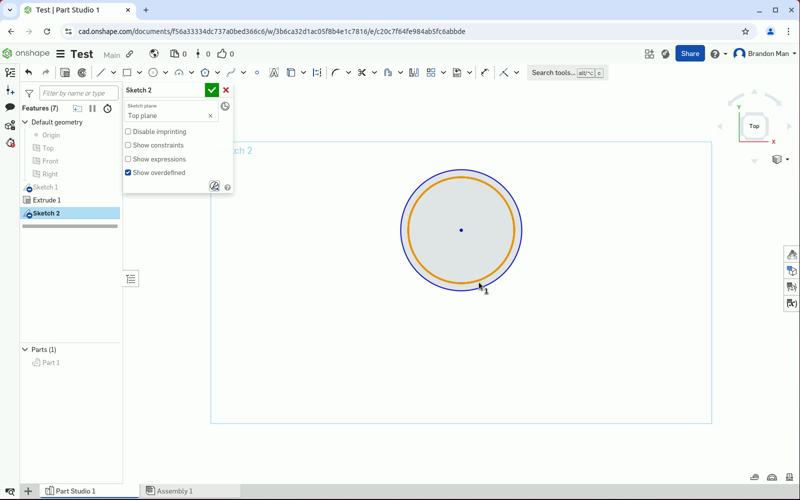
mouse_move(73, 352)
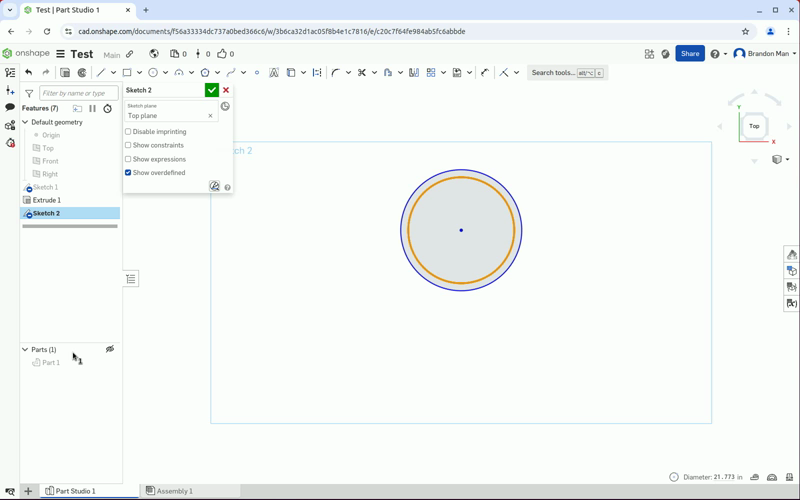
key(shift+y)
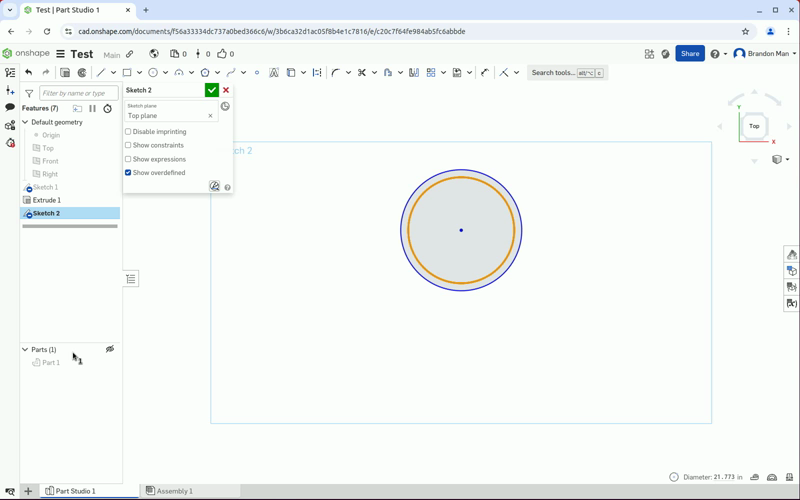
key(shift+e)
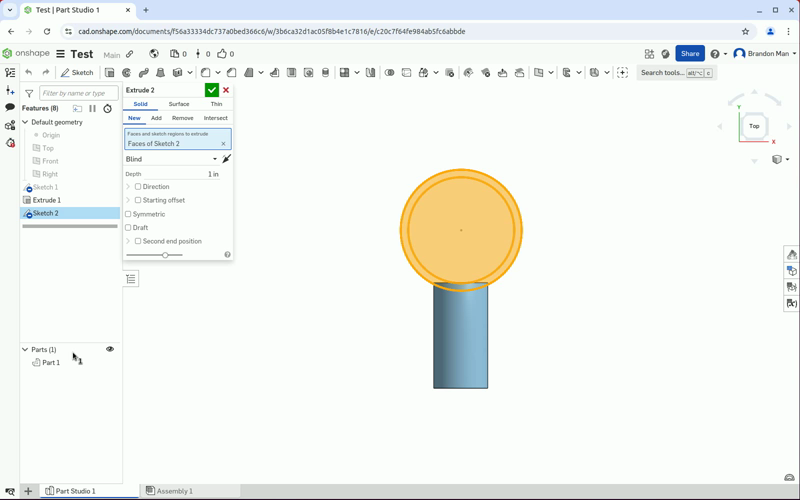
mouse_move(143, 106)
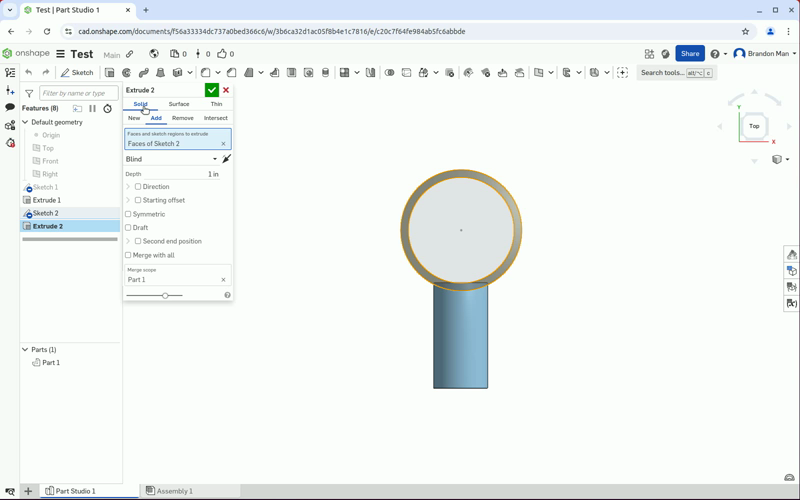
click(143, 106)
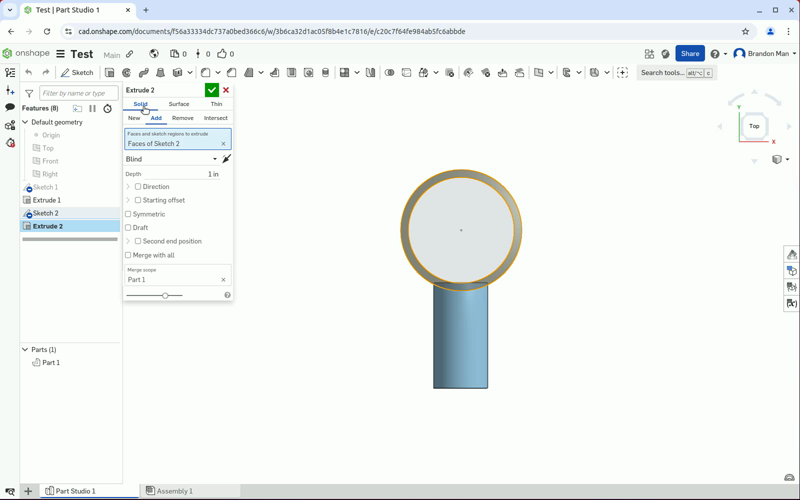
mouse_move(137, 120)
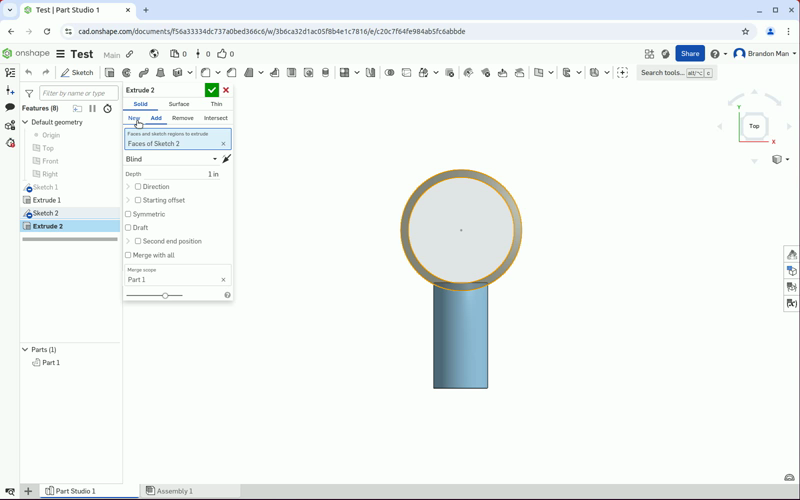
click(137, 120)
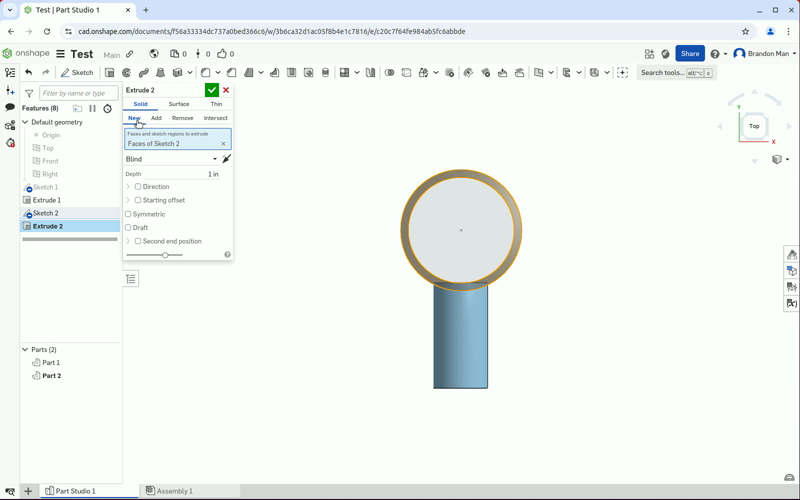
key(tab, 4)
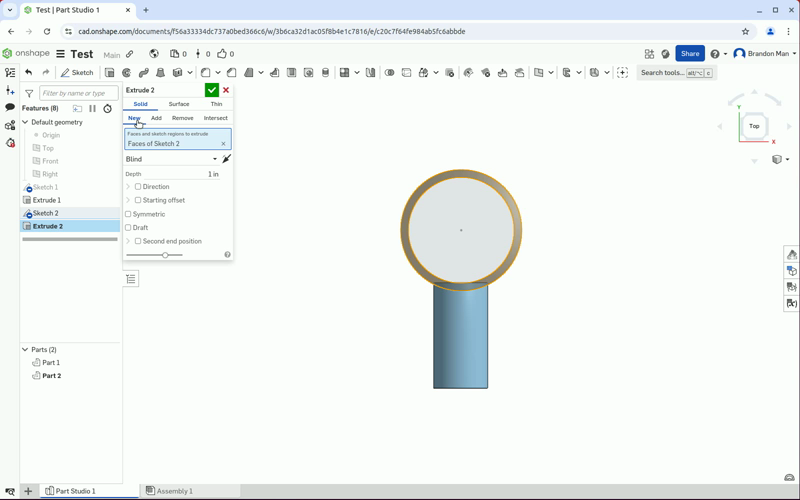
text(5.536)
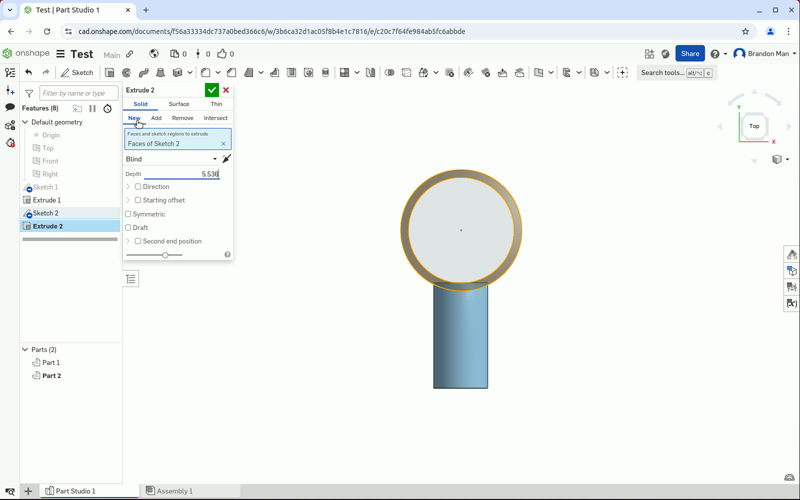
key(tab, 3)
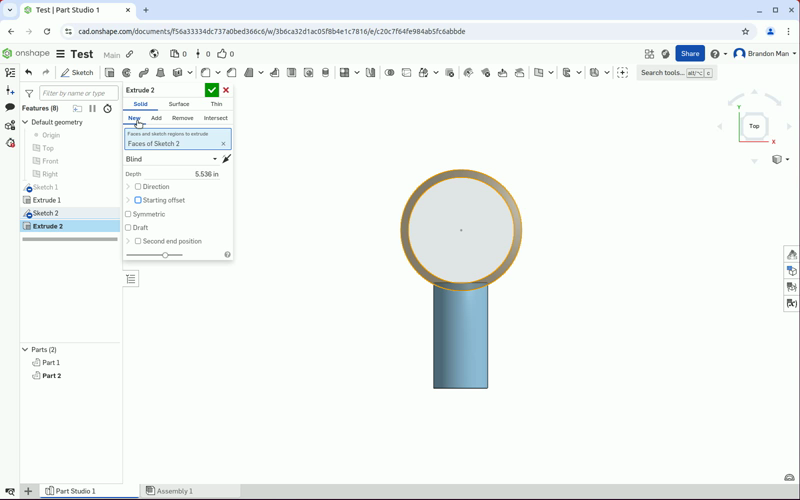
key(tab, 2)
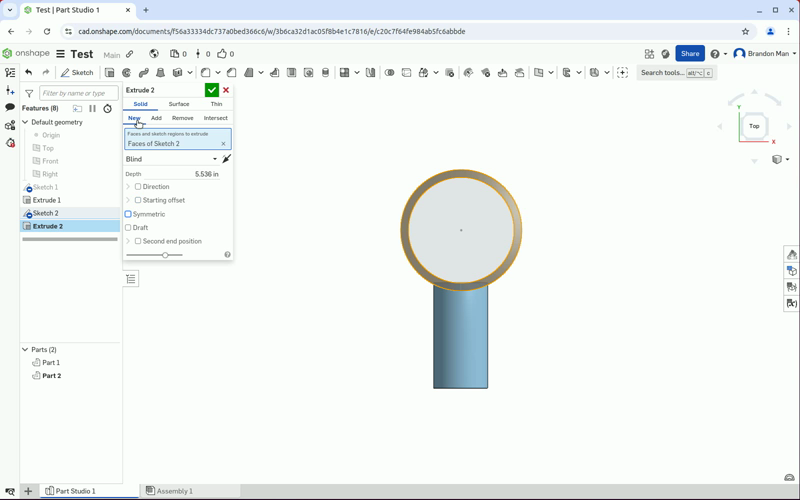
key(space)
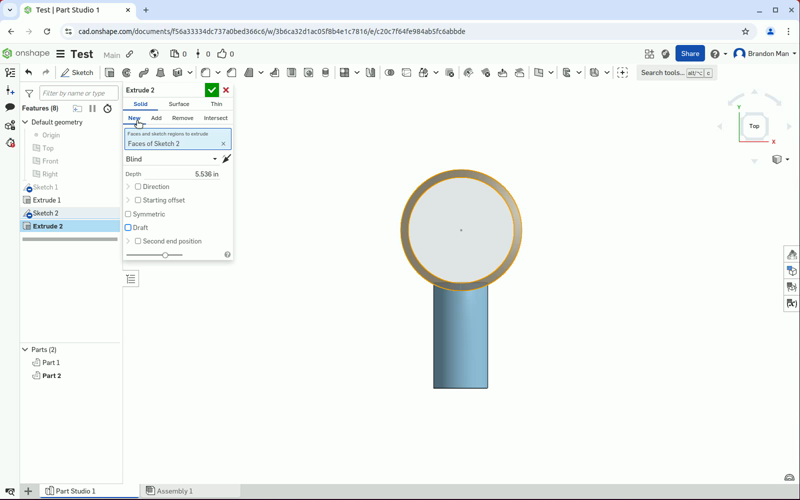
key(tab, 3)
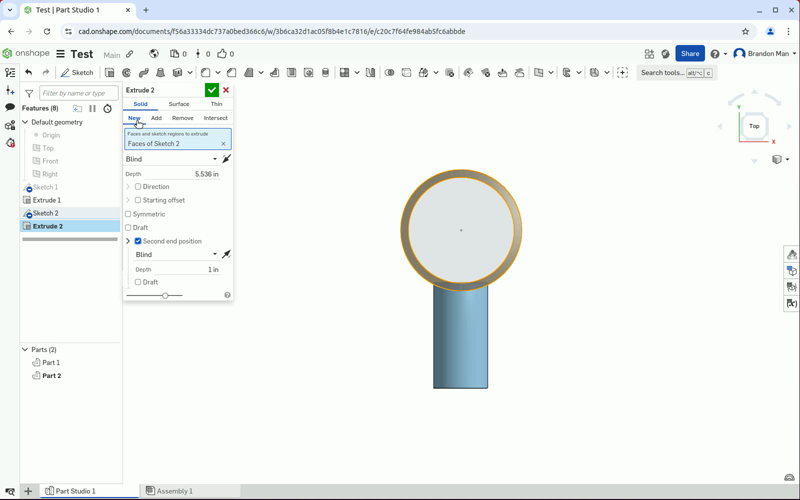
text(5.536)
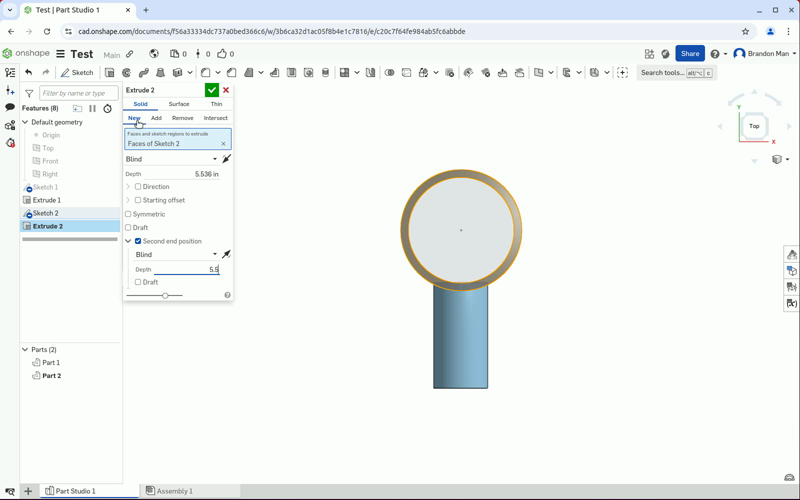
key(enter)
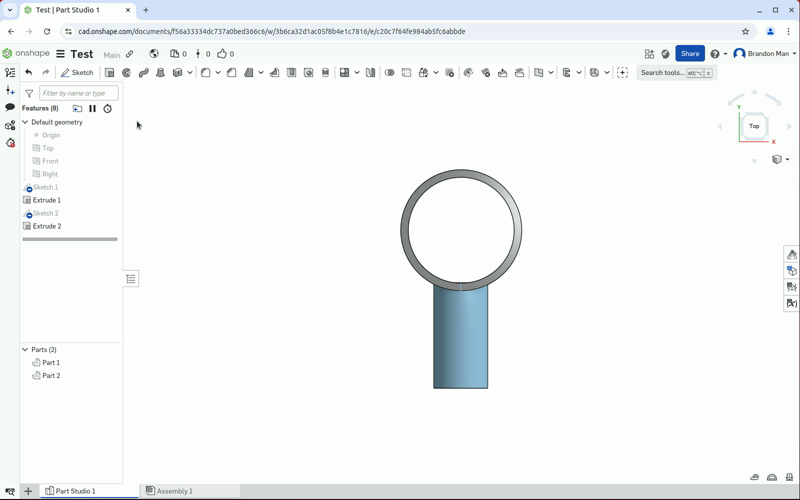
key(shift+h)
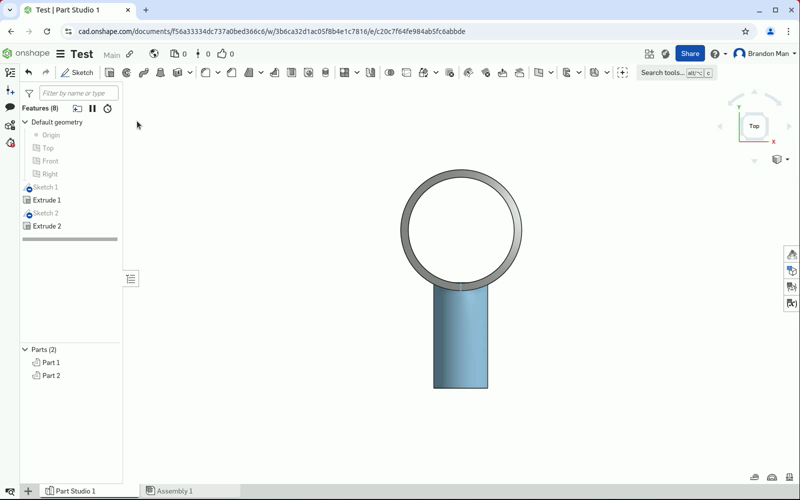
key(shift+h)
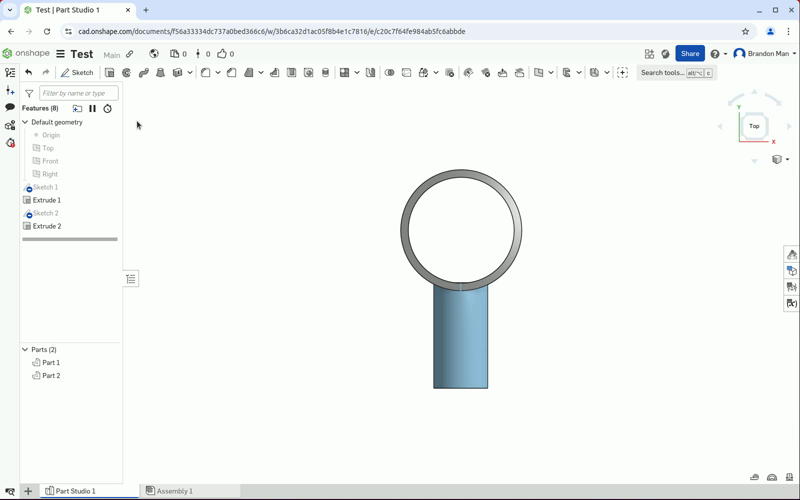
key(shift+7)
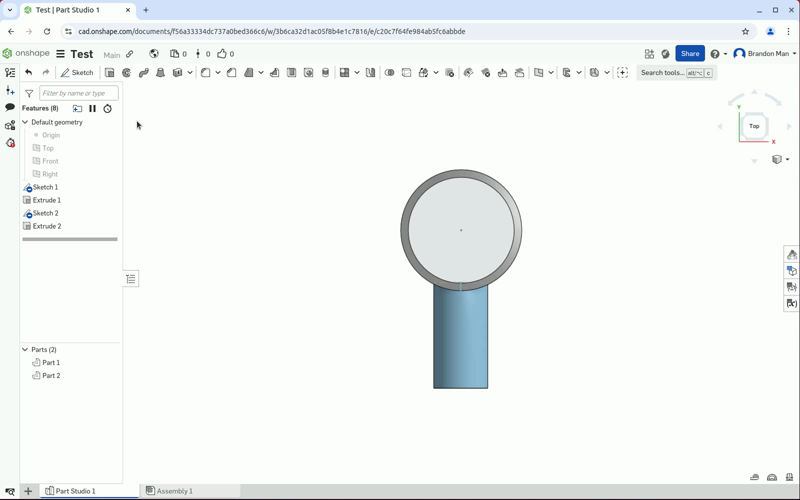
key(up, 3)
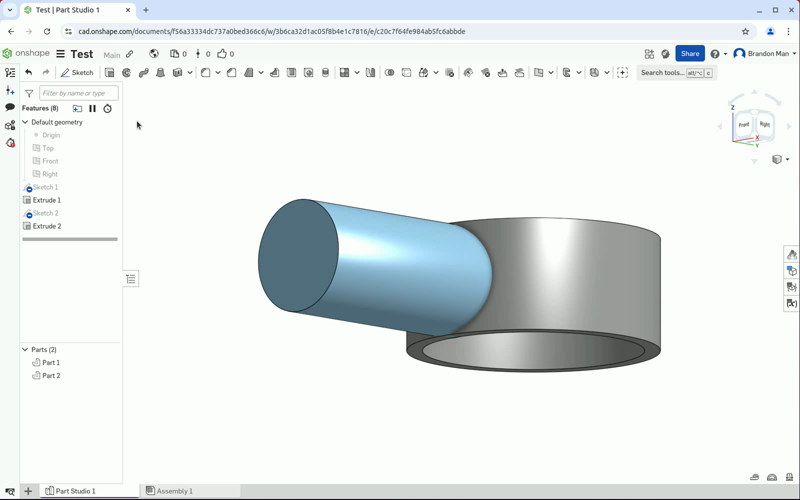
key(left, 3)
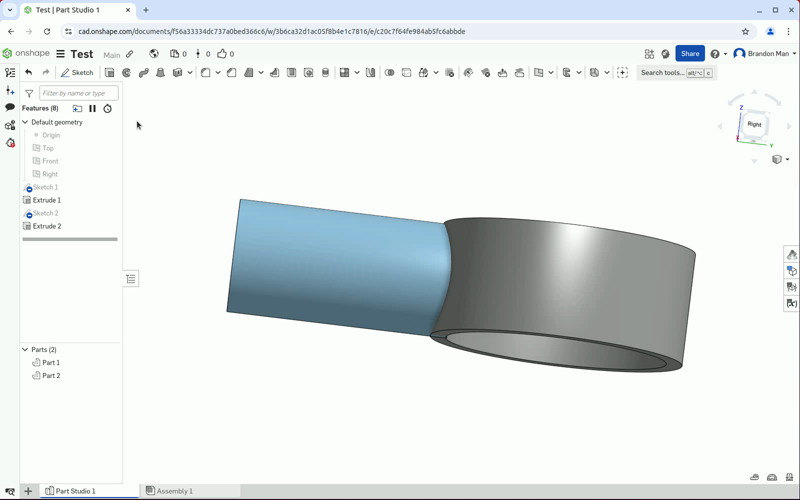
key(right, 3)
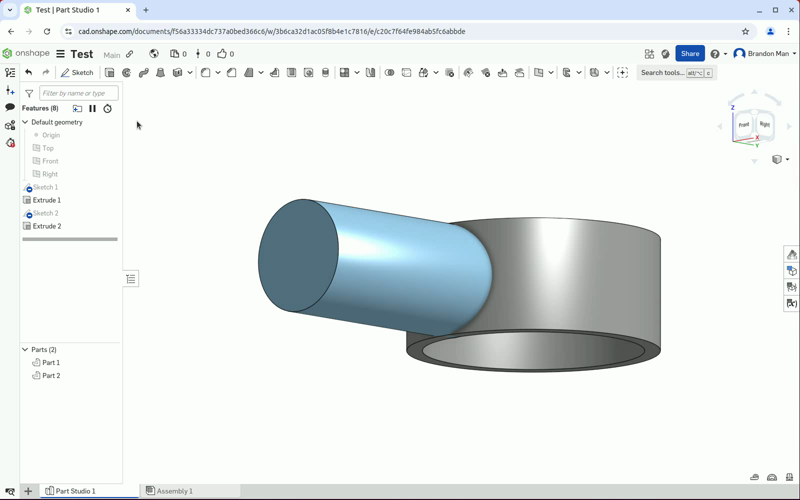
key(down, 3)
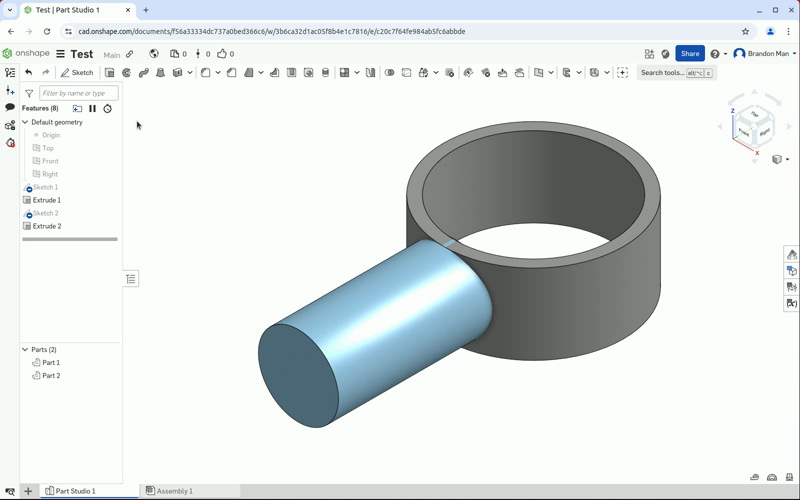
mouse_move(73, 189)
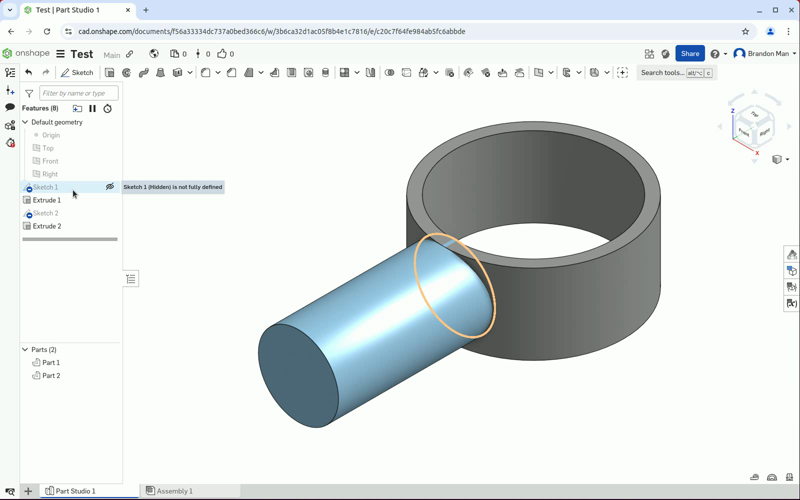
click(73, 189)